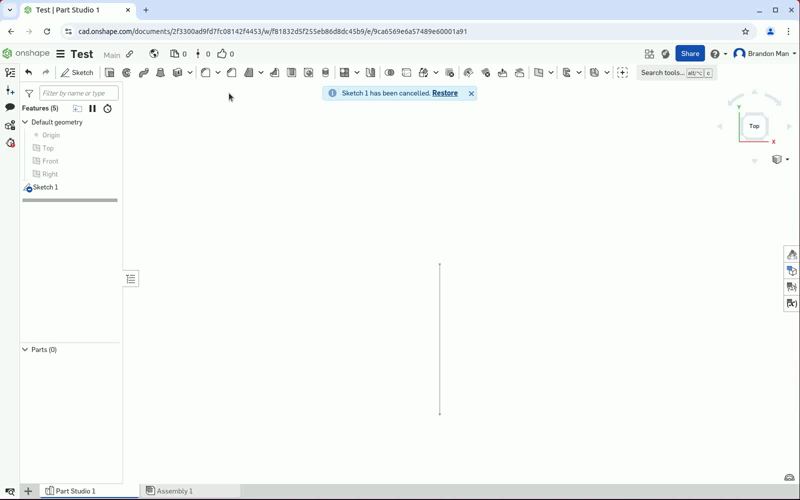
key(shift+h)
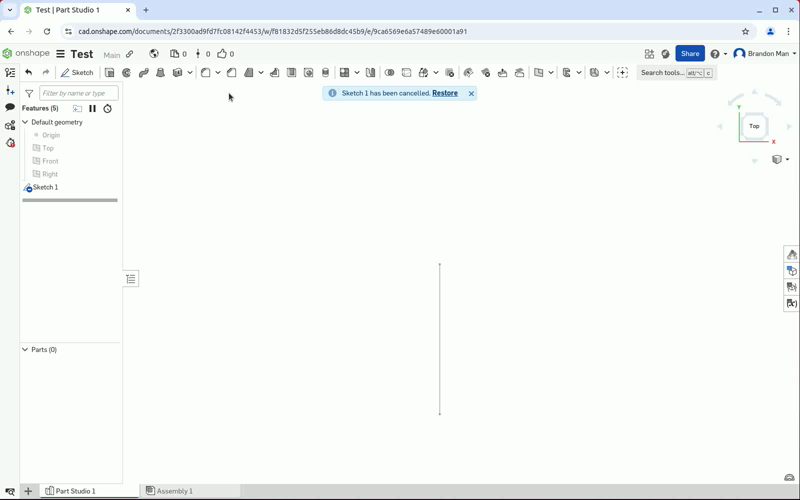
key(shift+s)
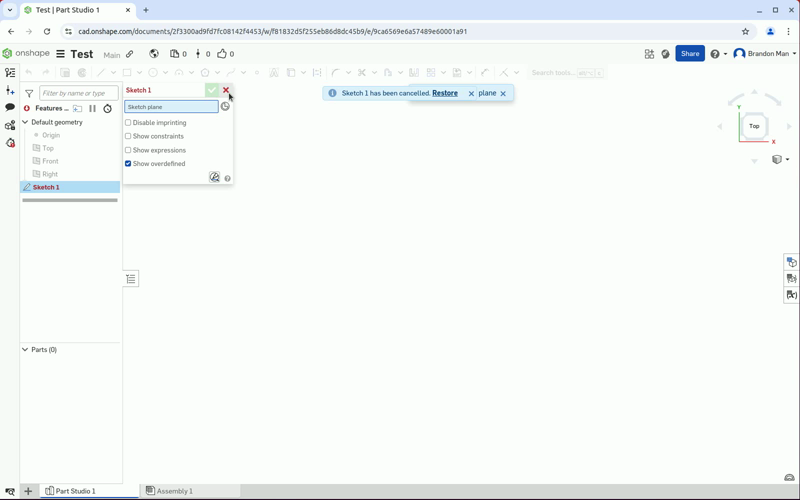
mouse_move(73, 150)
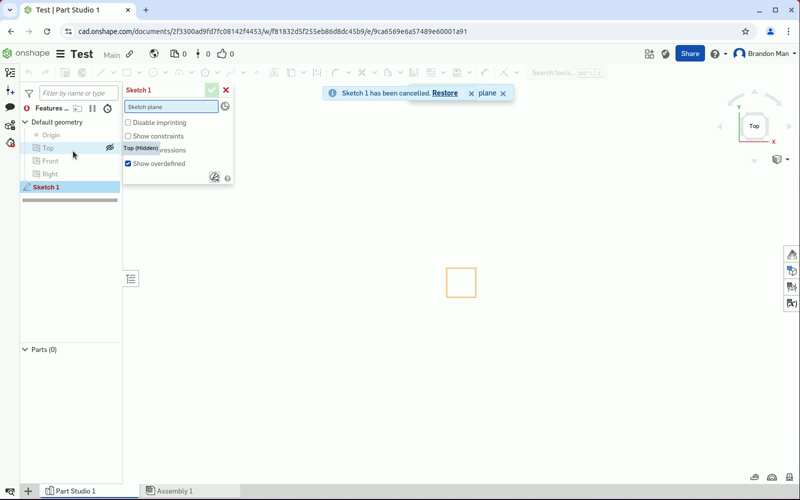
click(73, 150)
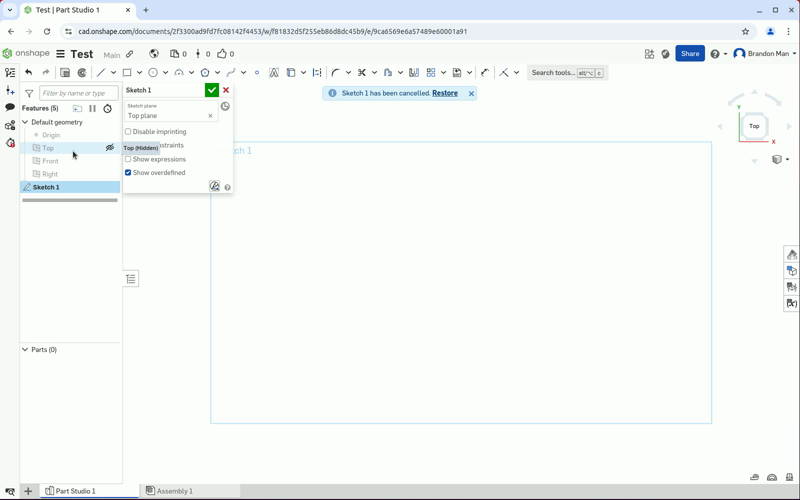
mouse_move(73, 352)
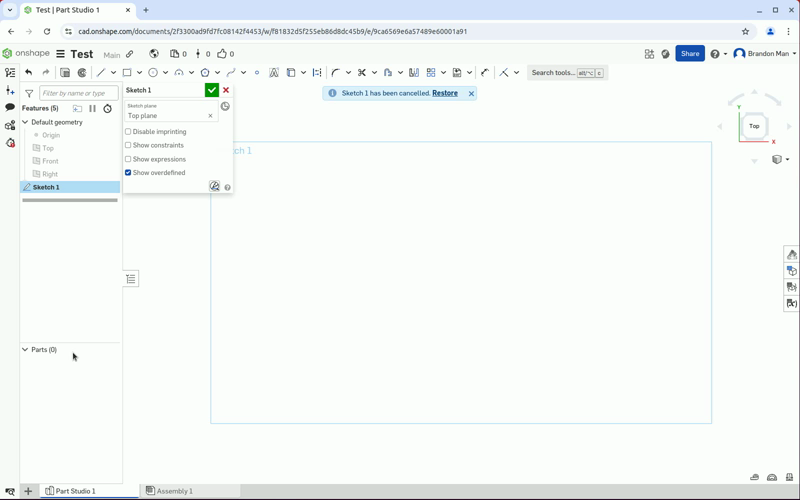
key(y)
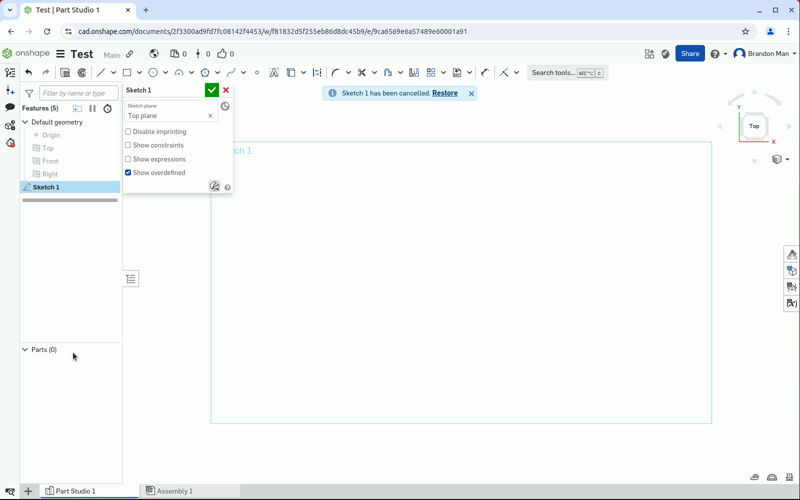
key(c)
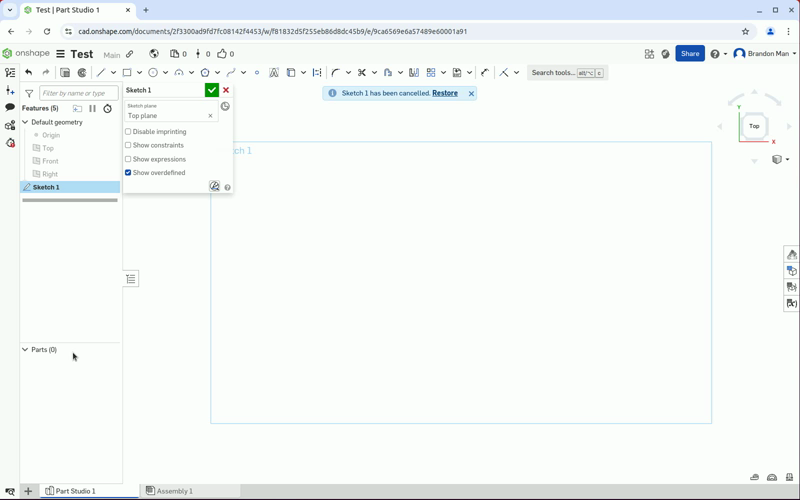
key_down(shift)
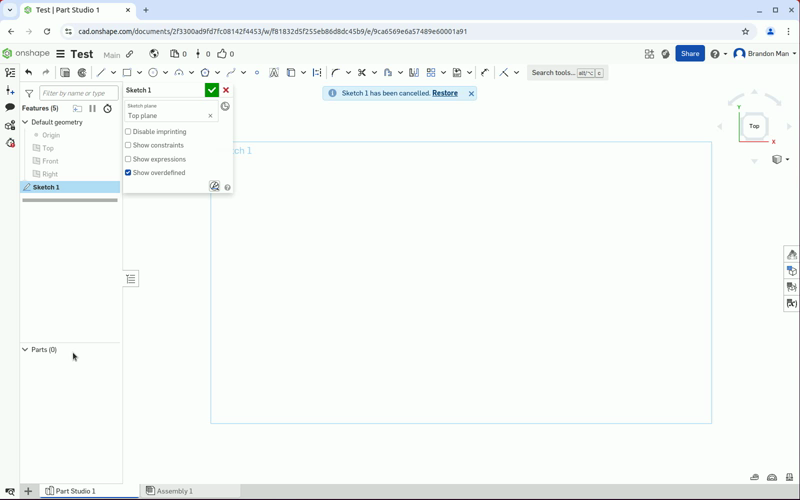
mouse_move(548, 282)
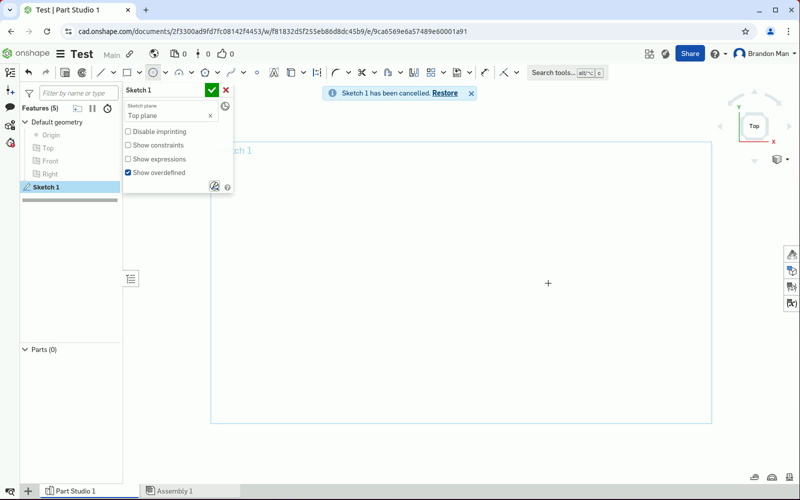
click(548, 282)
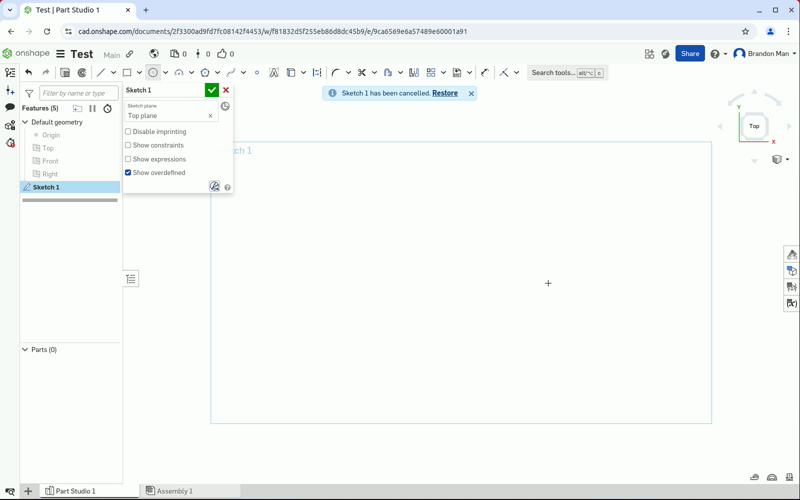
key_up(shift)
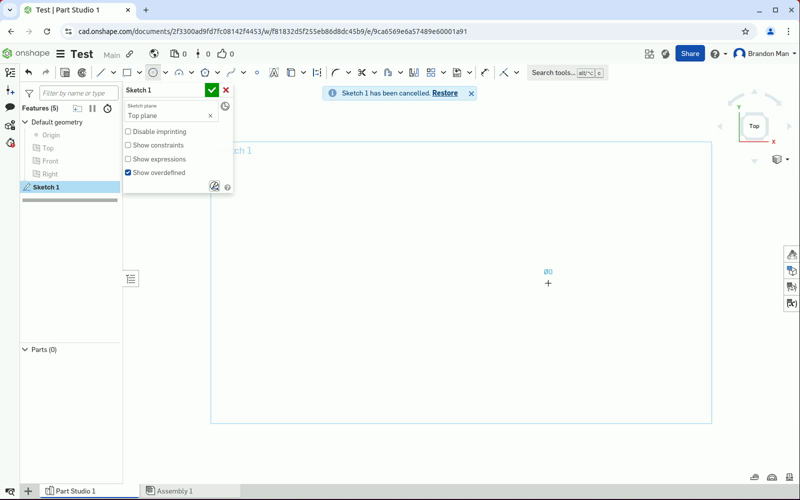
mouse_move(574, 282)
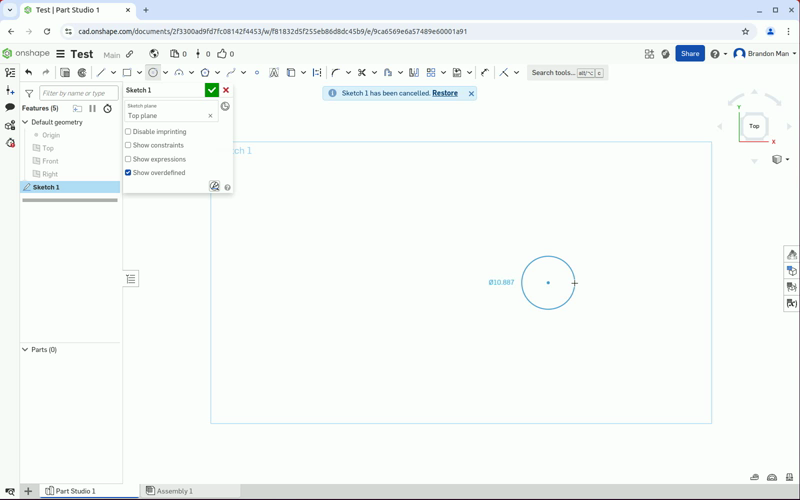
click(574, 282)
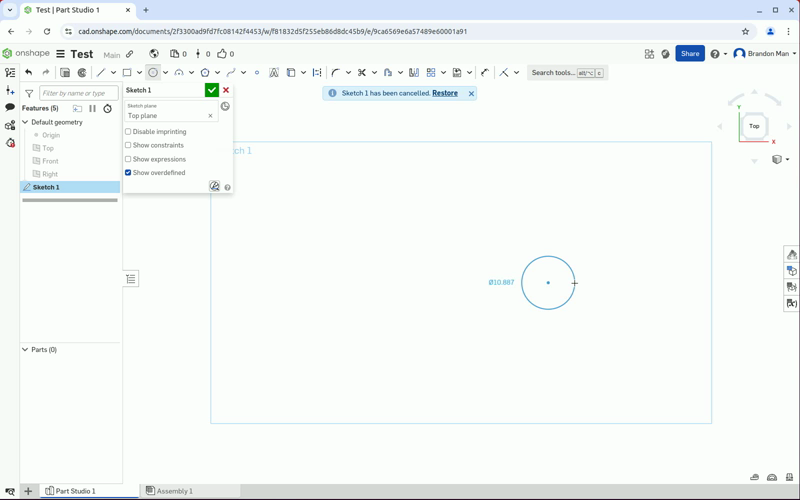
key(esc)
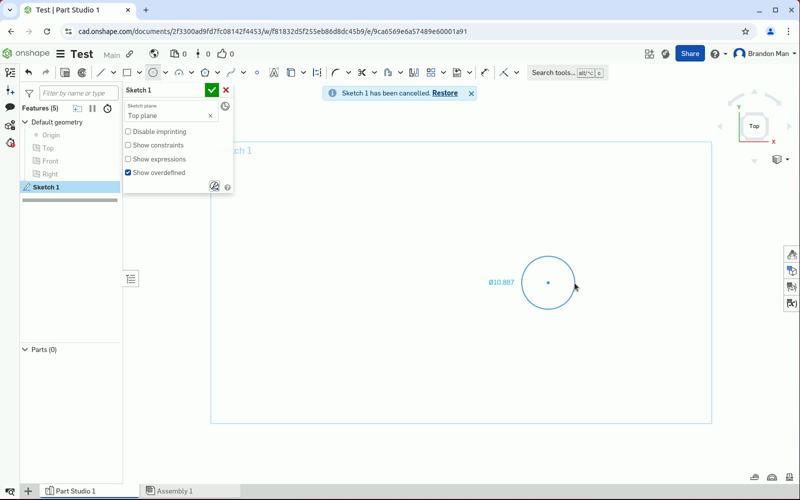
key(c)
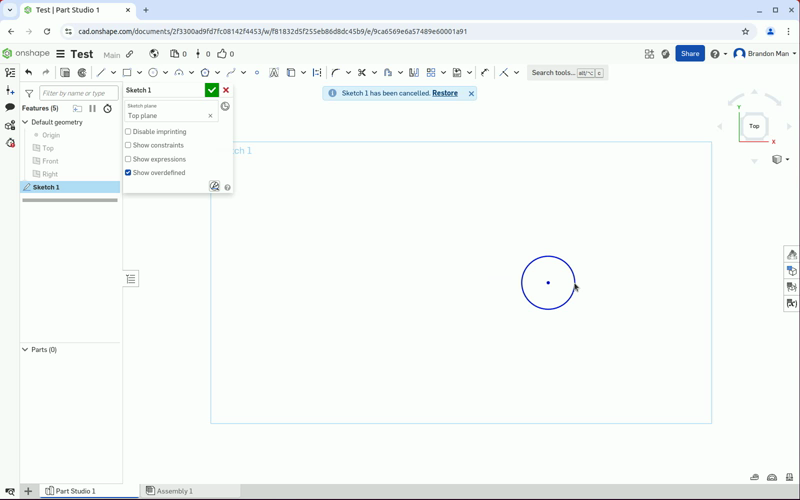
key_down(shift)
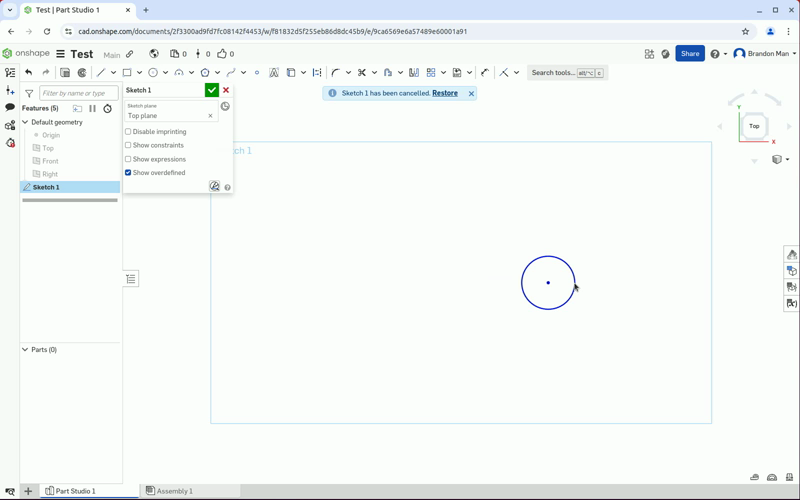
mouse_move(548, 282)
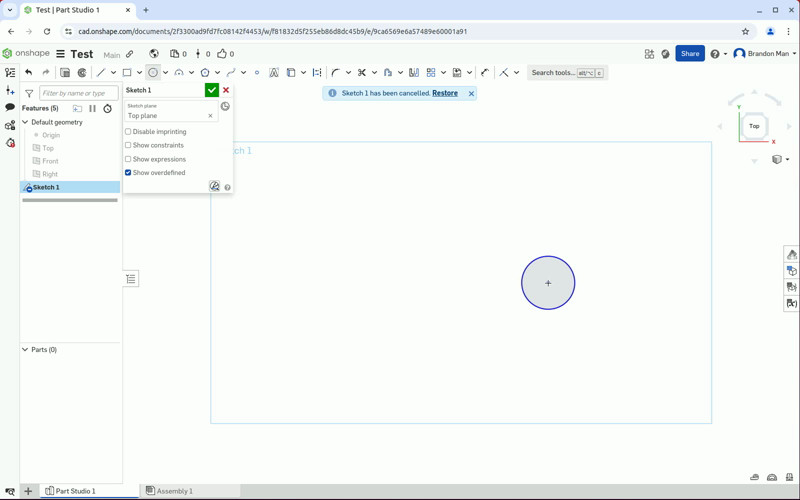
click(548, 282)
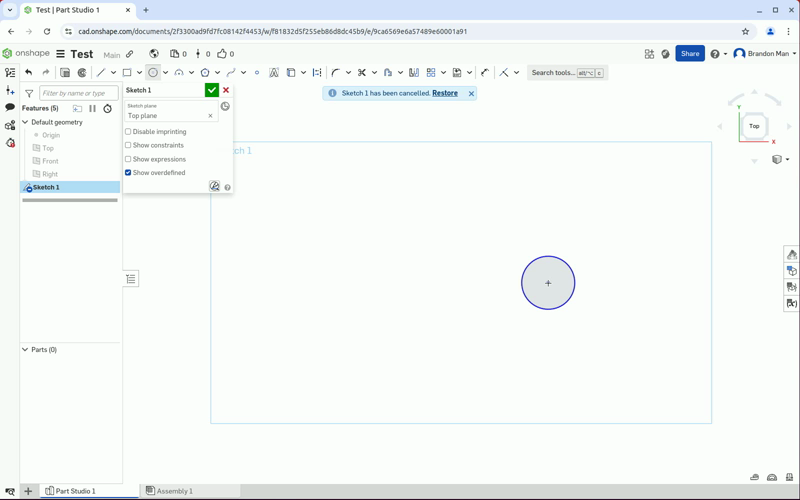
key_up(shift)
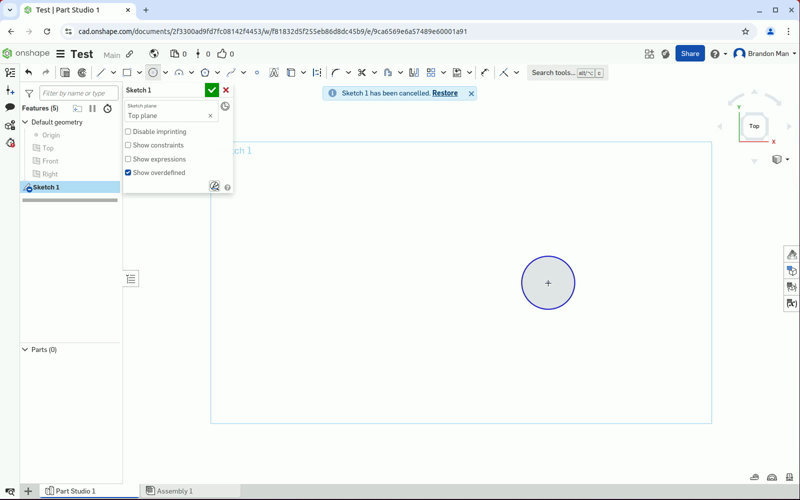
mouse_move(562, 282)
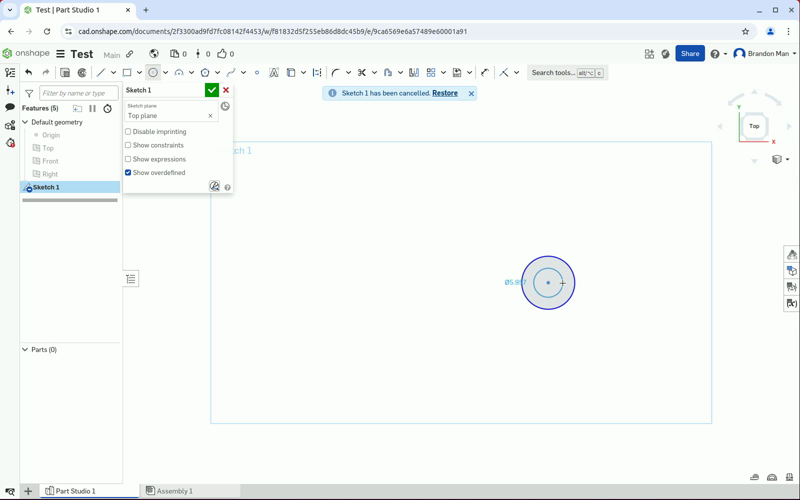
click(562, 282)
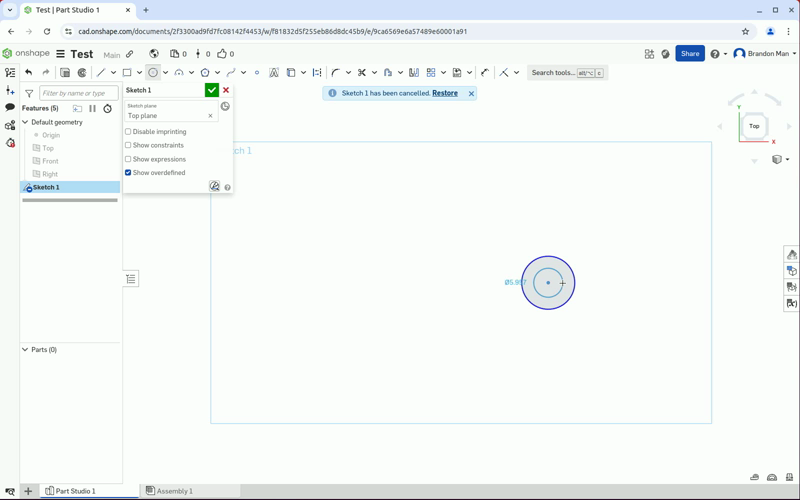
key(esc)
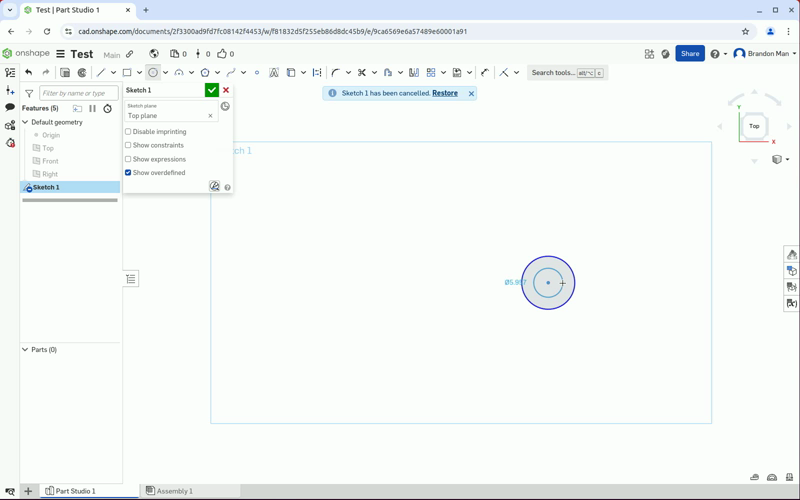
mouse_move(530, 274)
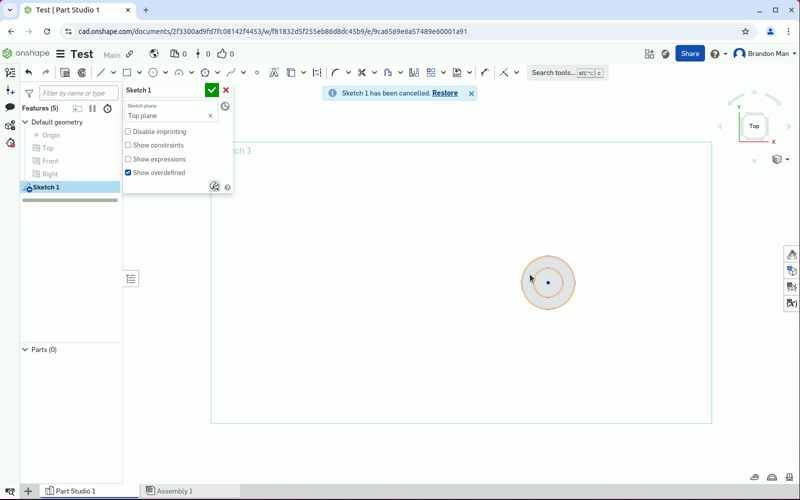
scroll(6)
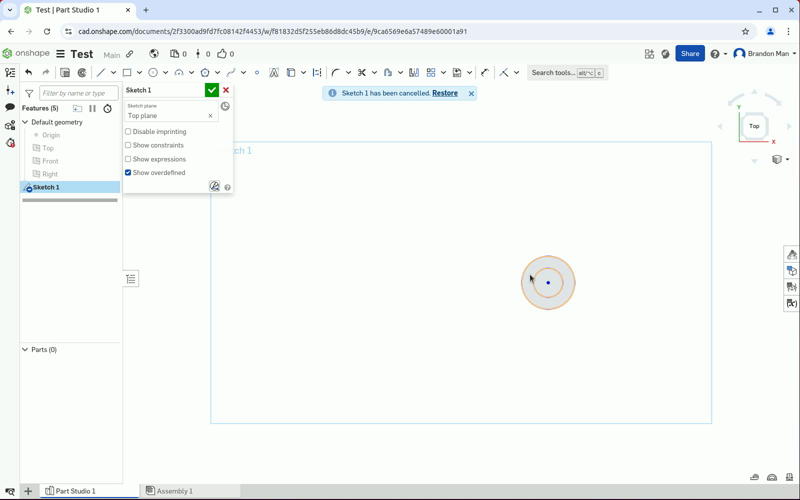
scroll(6)
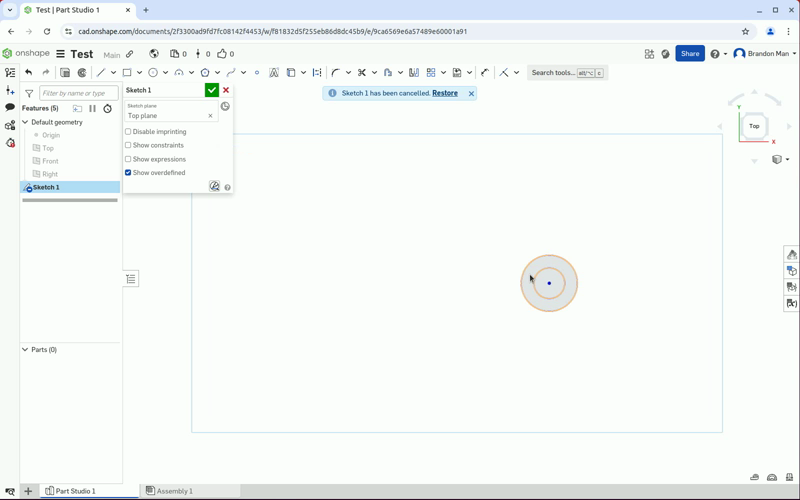
scroll(6)
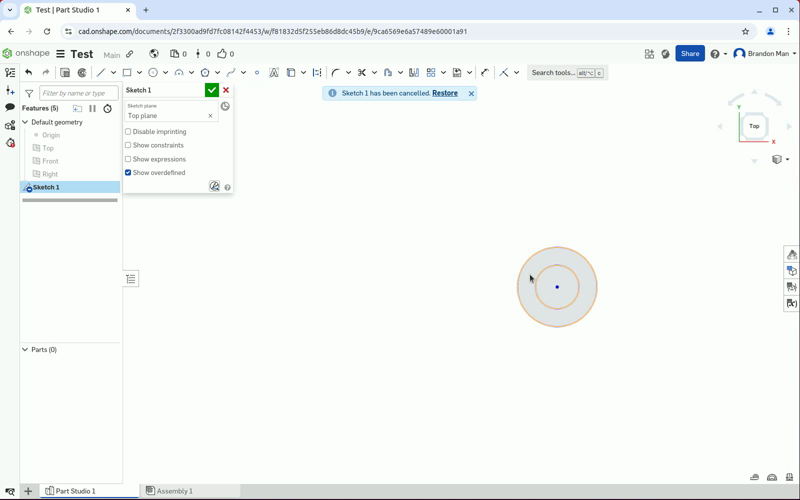
scroll(6)
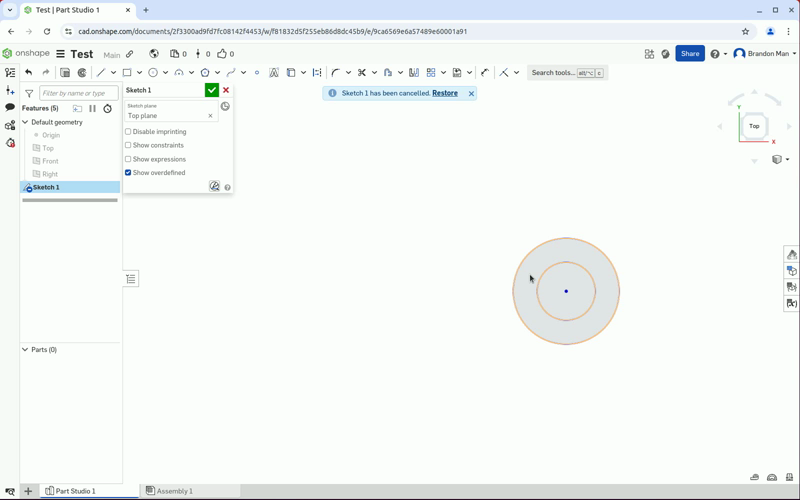
scroll(6)
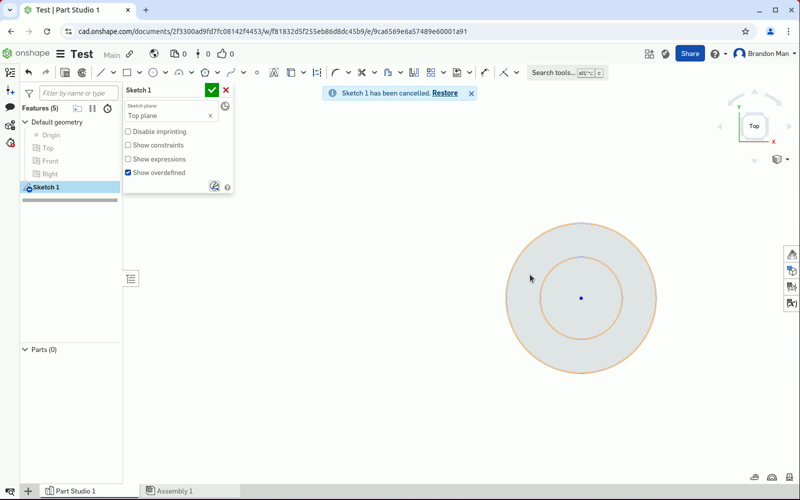
scroll(6)
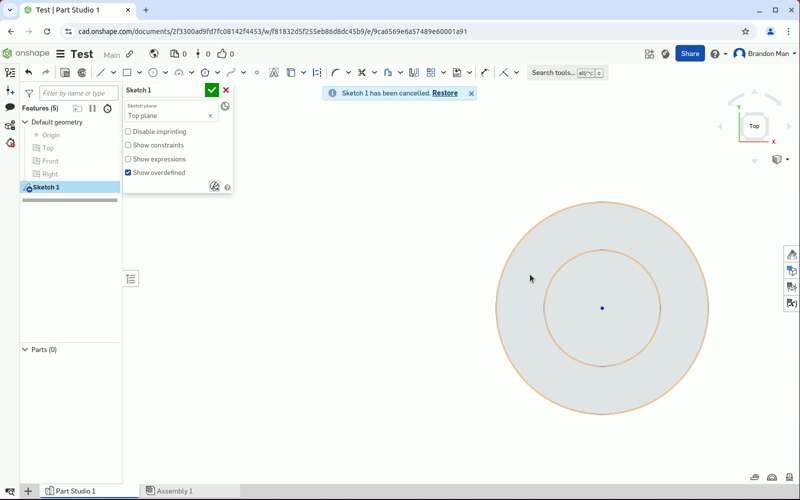
scroll(6)
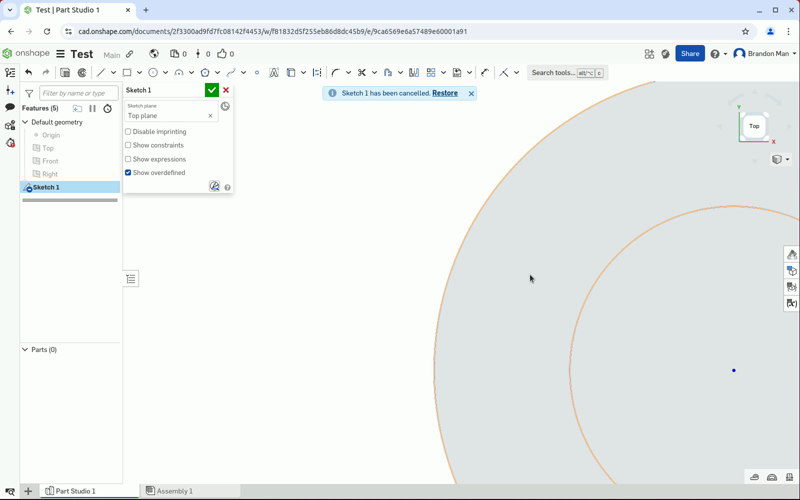
click(530, 274)
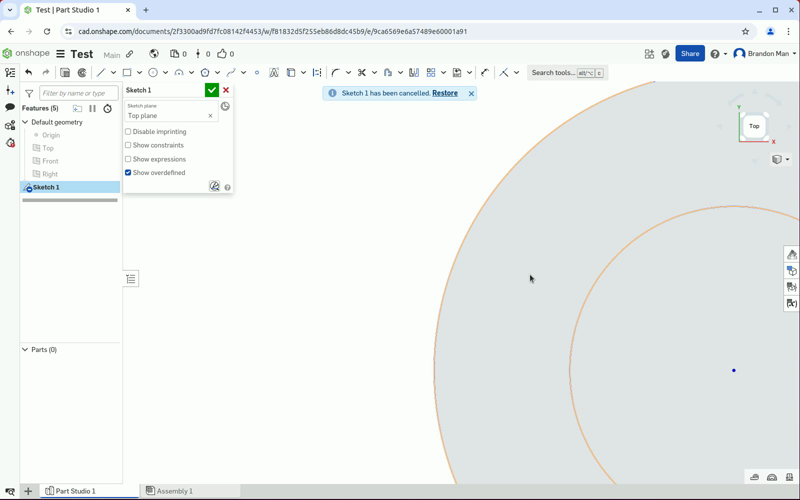
scroll(-6)
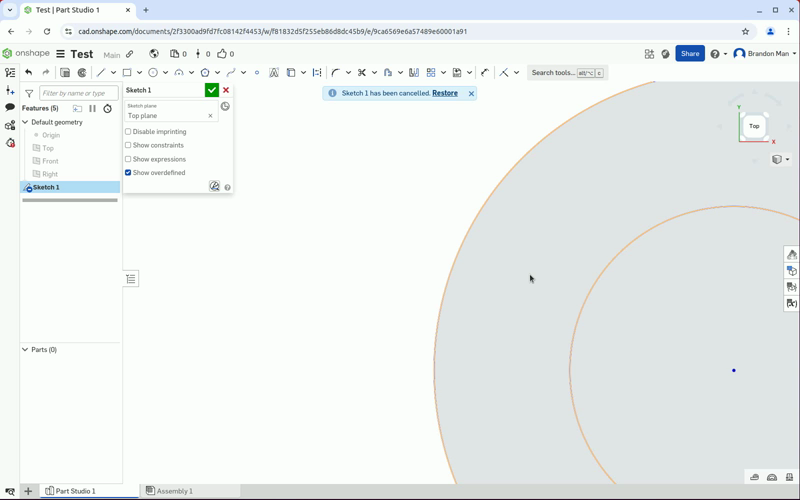
scroll(-6)
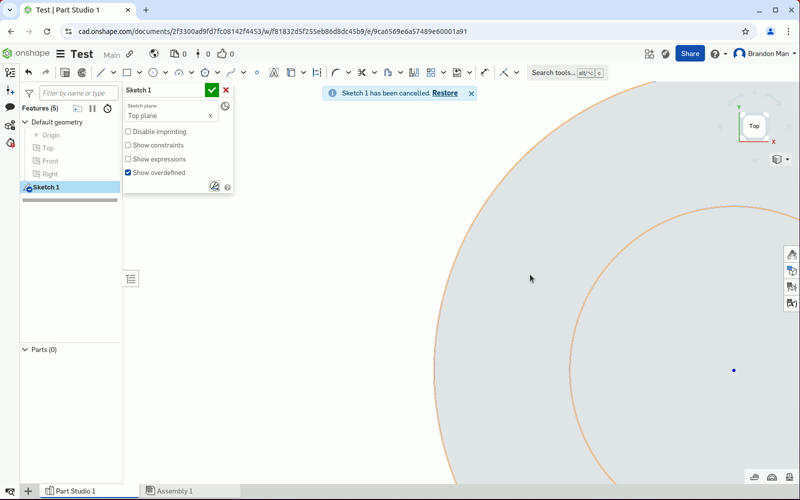
scroll(-6)
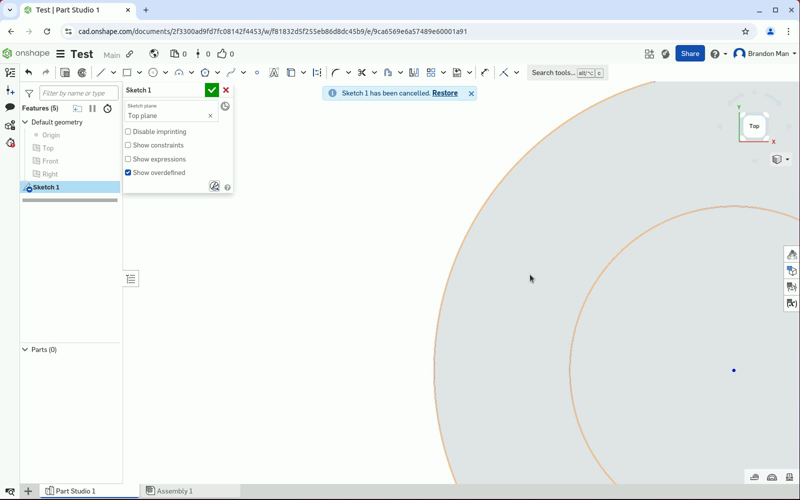
scroll(-6)
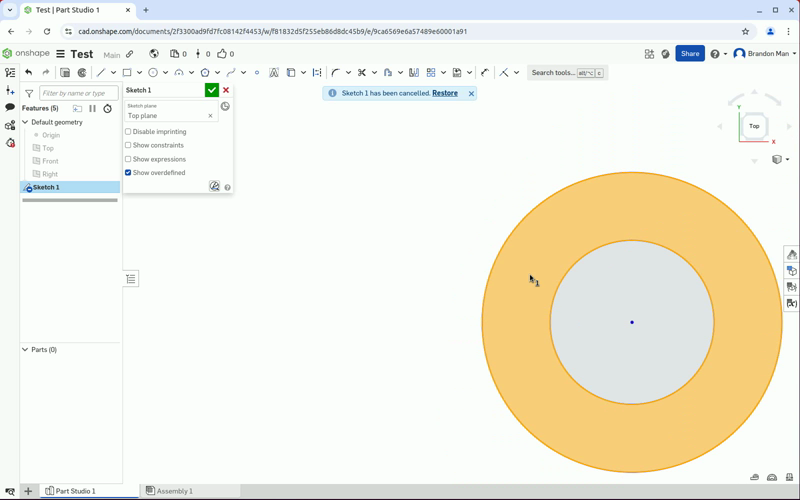
scroll(-6)
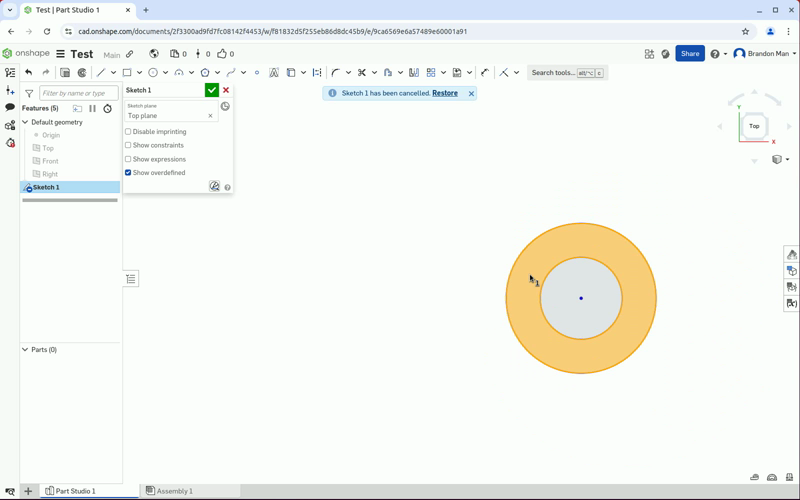
scroll(-6)
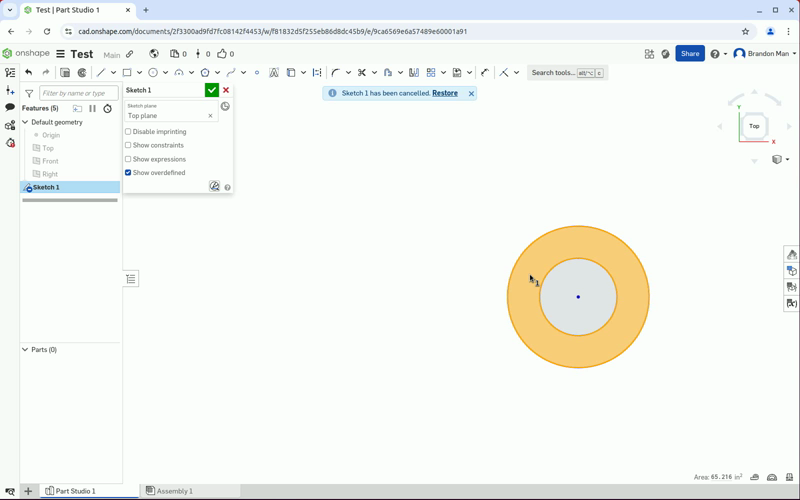
scroll(-6)
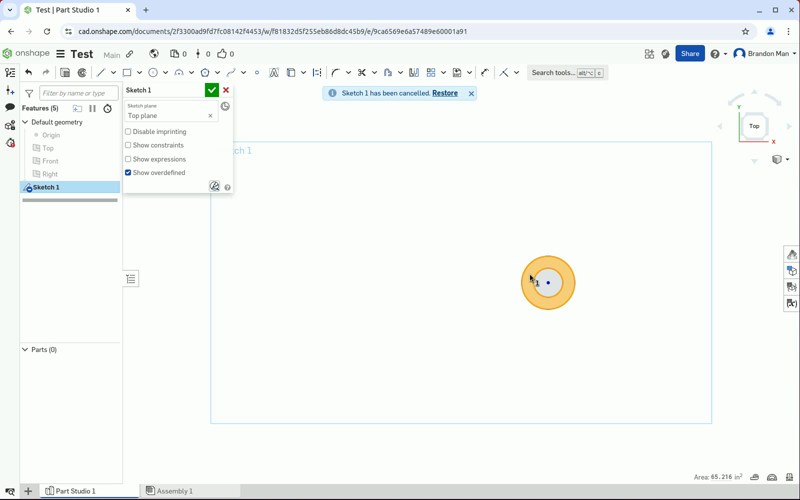
mouse_move(73, 352)
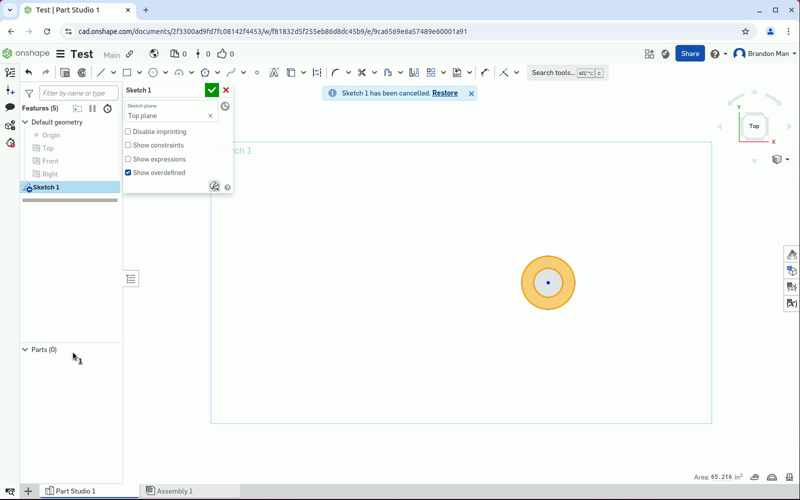
key(shift+y)
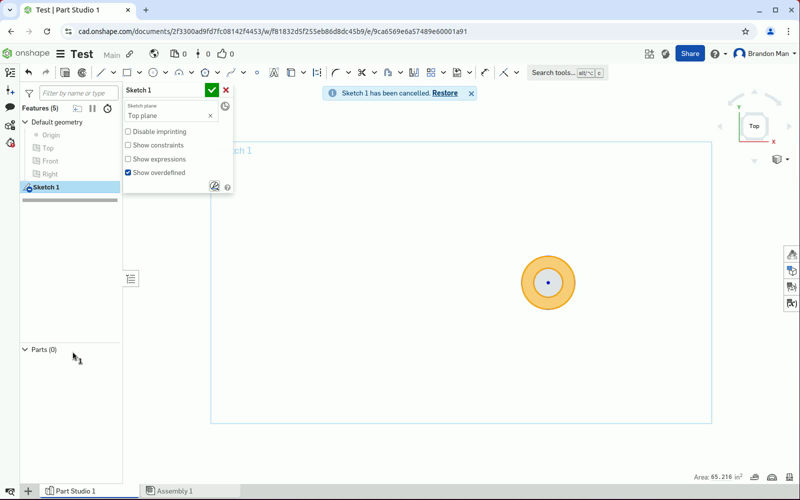
key(shift+e)
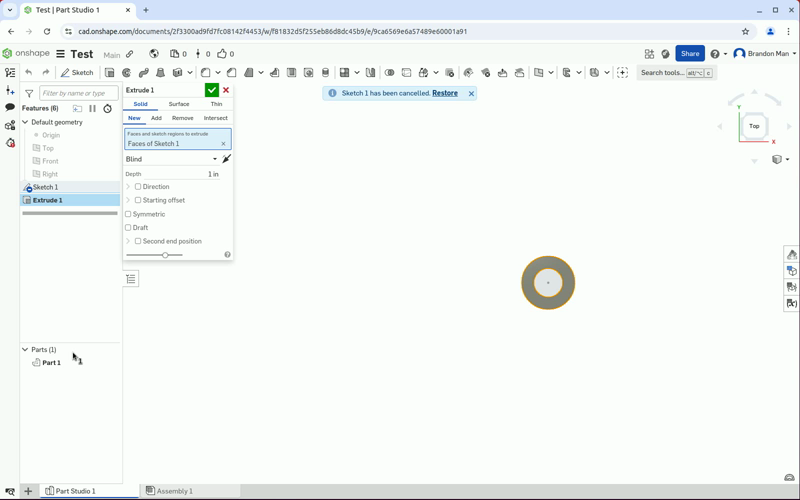
mouse_move(143, 106)
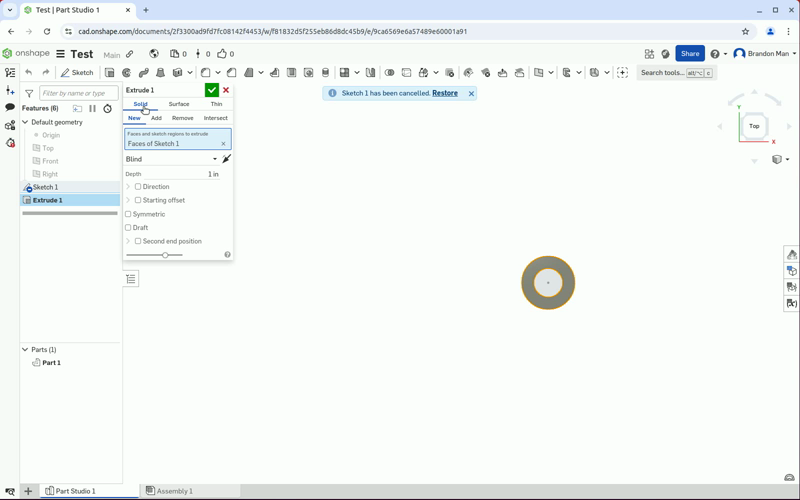
click(143, 106)
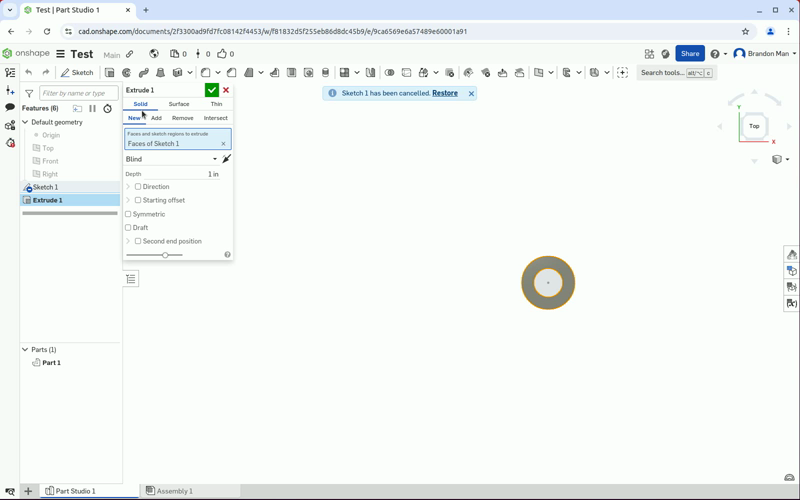
mouse_move(137, 120)
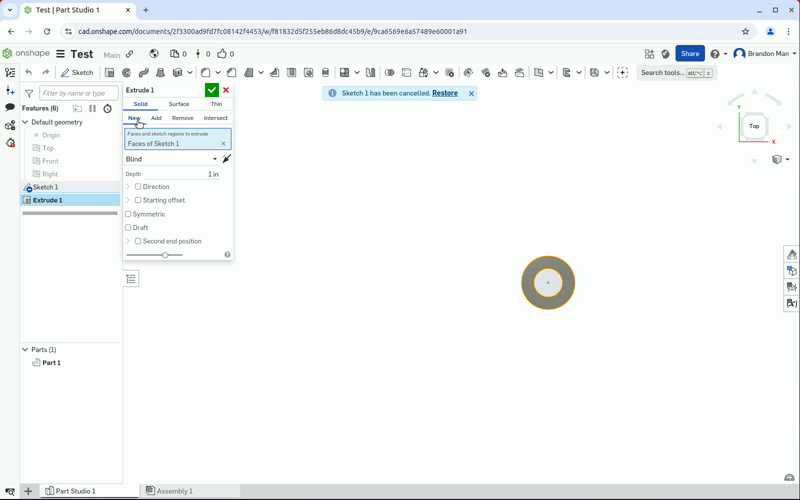
click(137, 120)
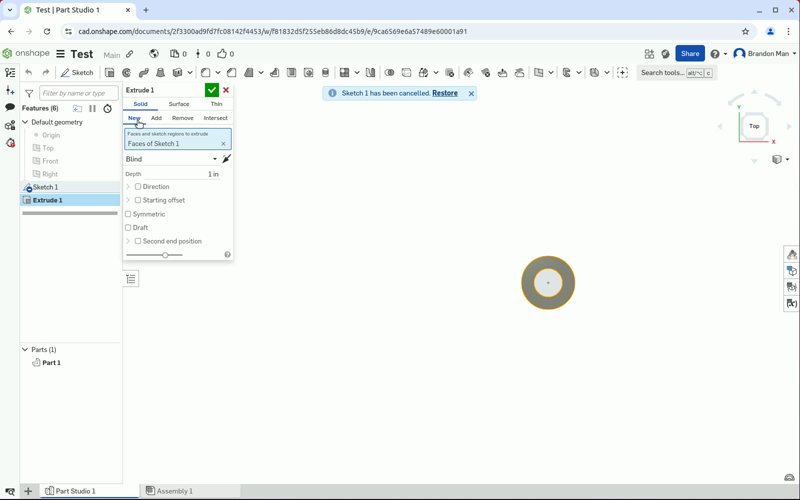
key(tab, 4)
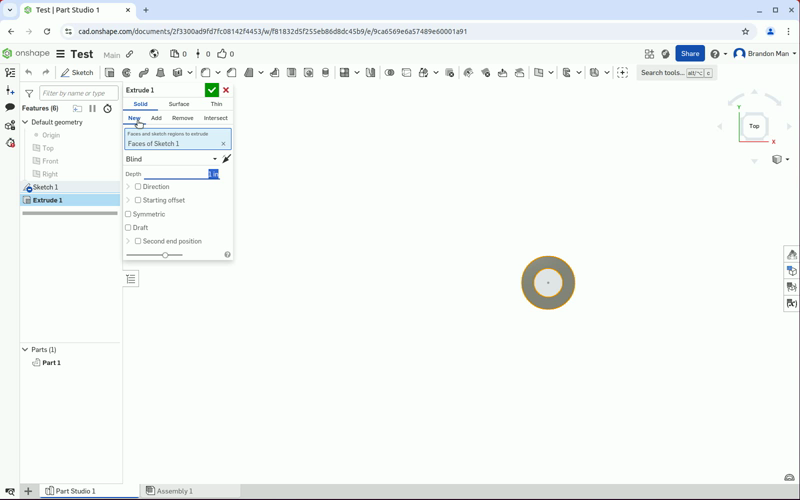
text(2.166)
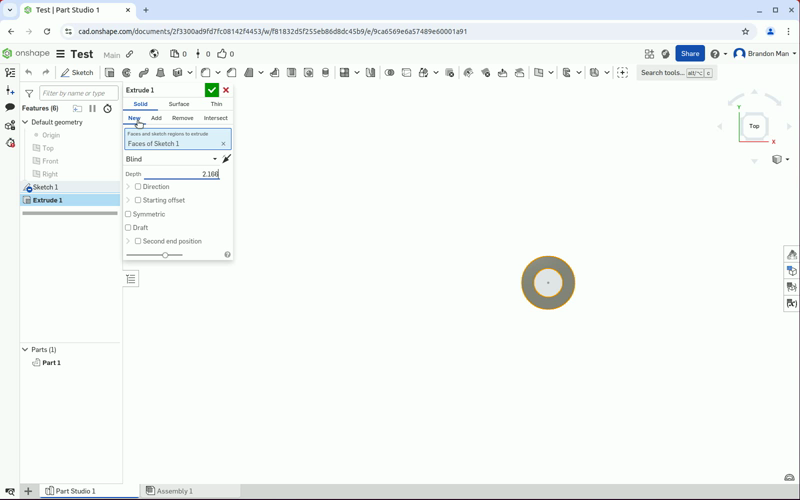
key(enter)
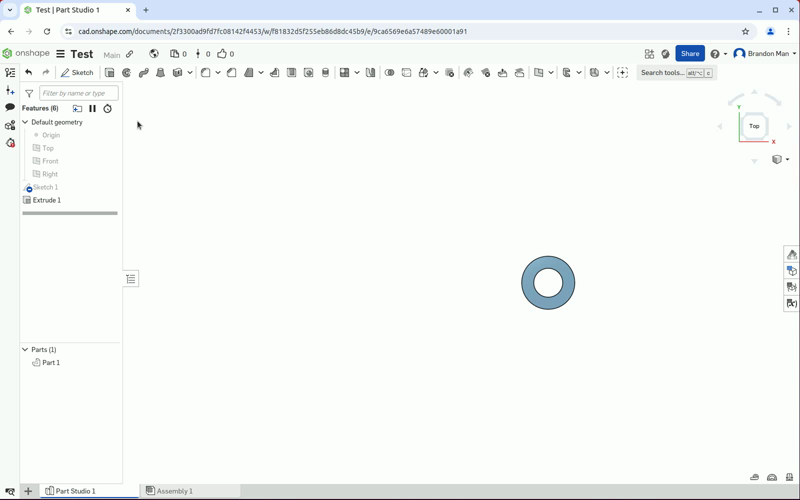
key(shift+h)
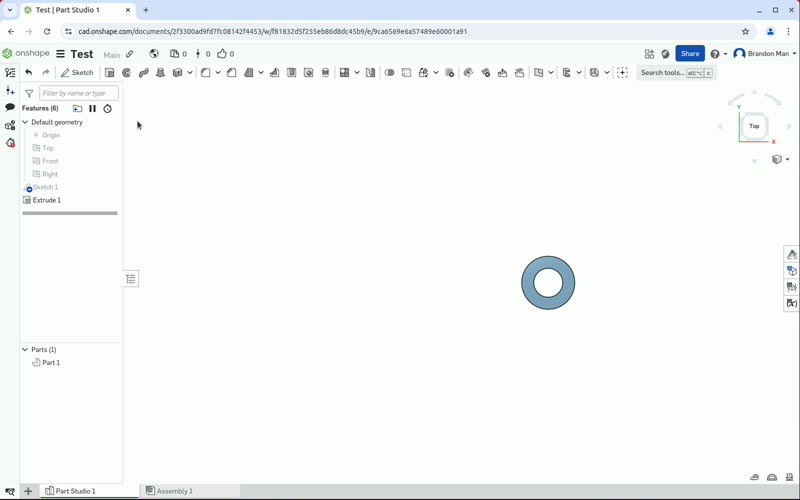
key(shift+h)
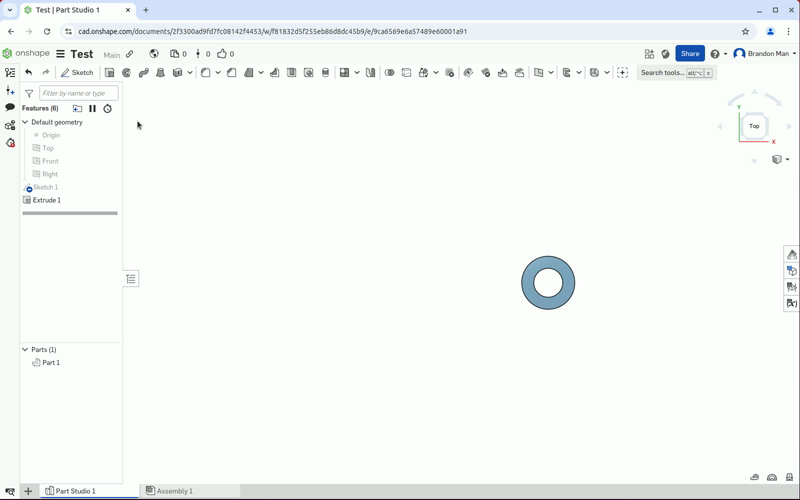
mouse_move(73, 189)
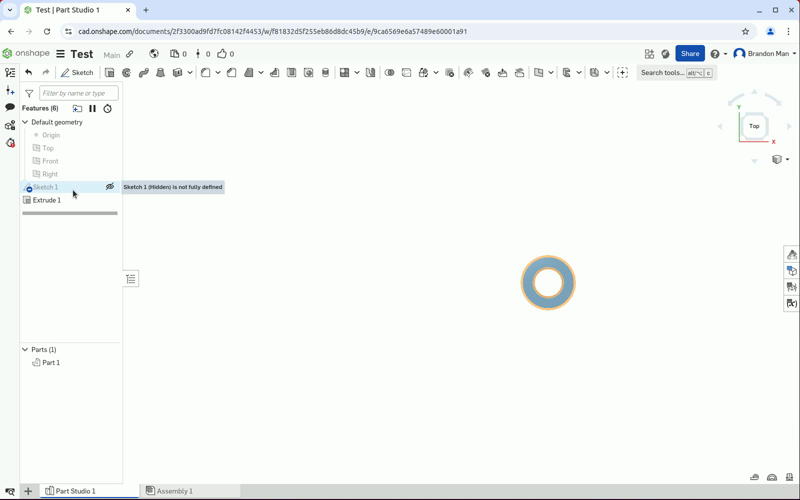
click(73, 189)
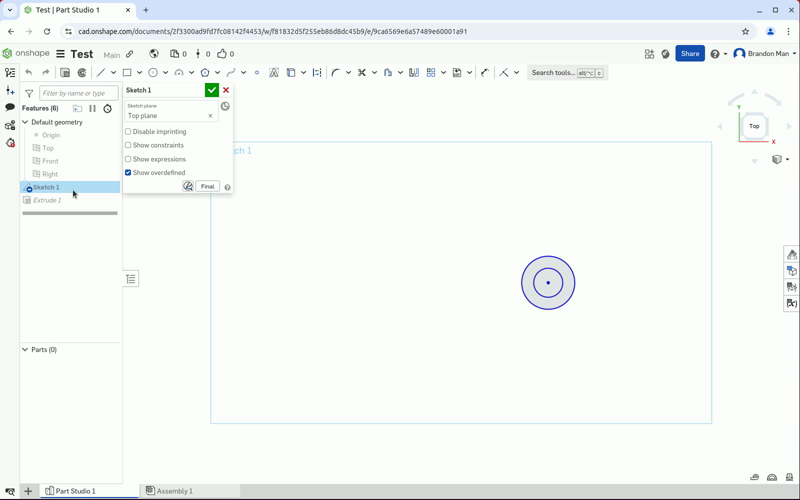
mouse_move(229, 92)
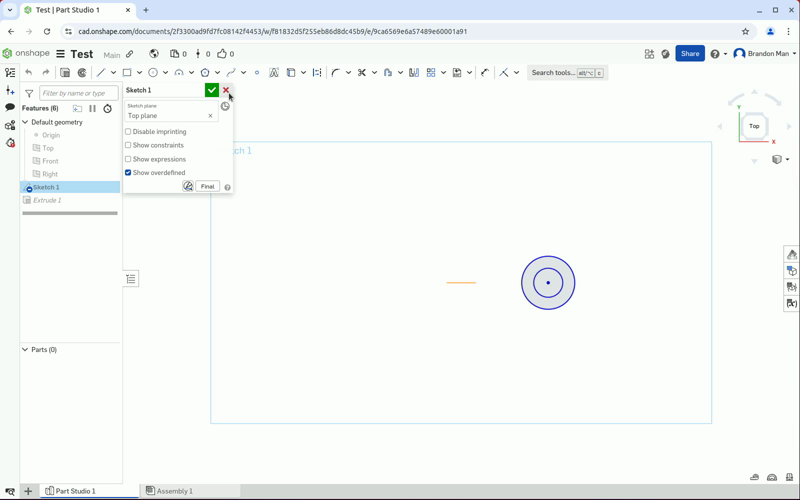
click(229, 92)
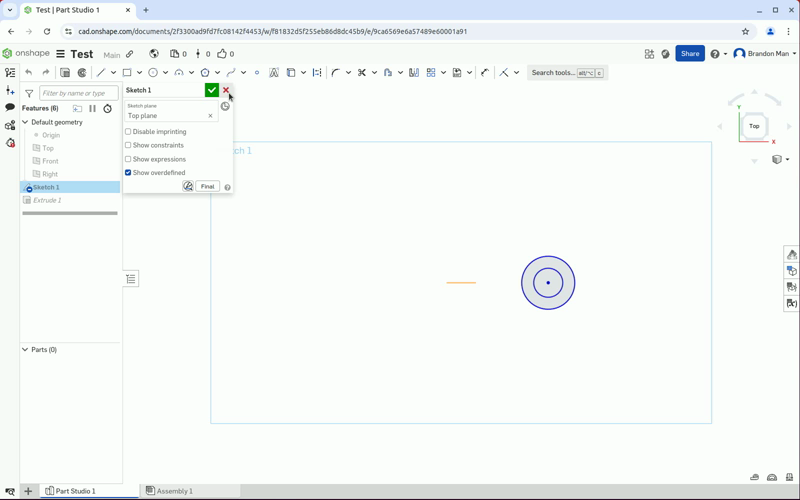
key(shift+s)
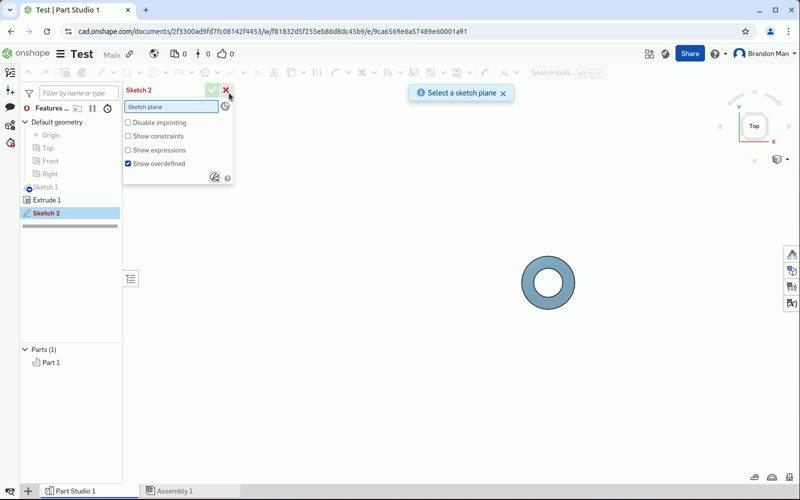
mouse_move(73, 150)
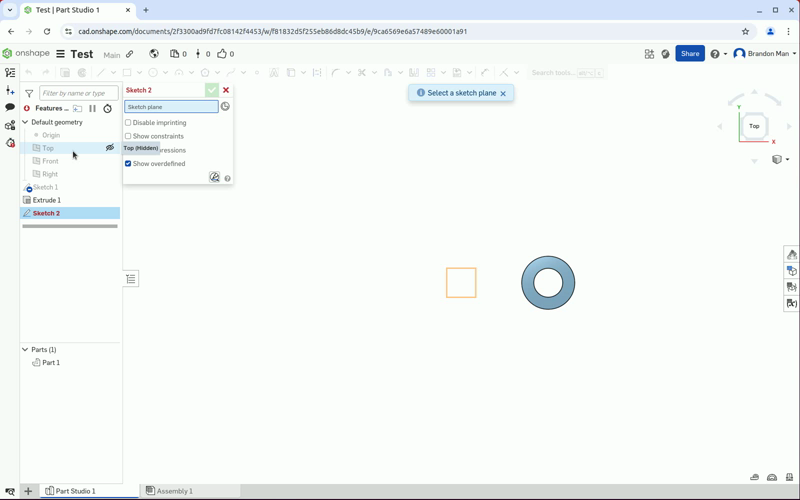
click(73, 150)
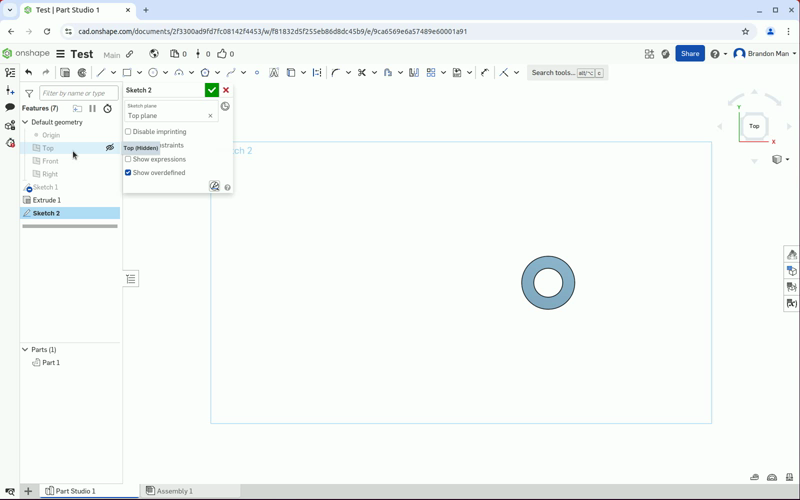
mouse_move(73, 352)
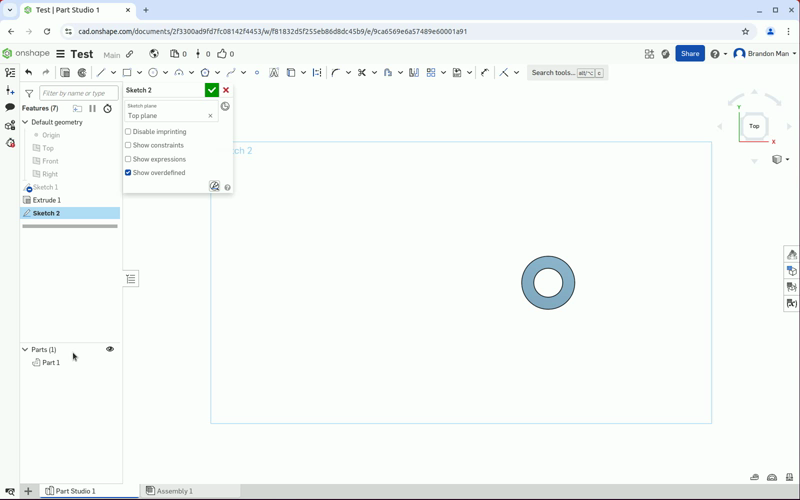
key(y)
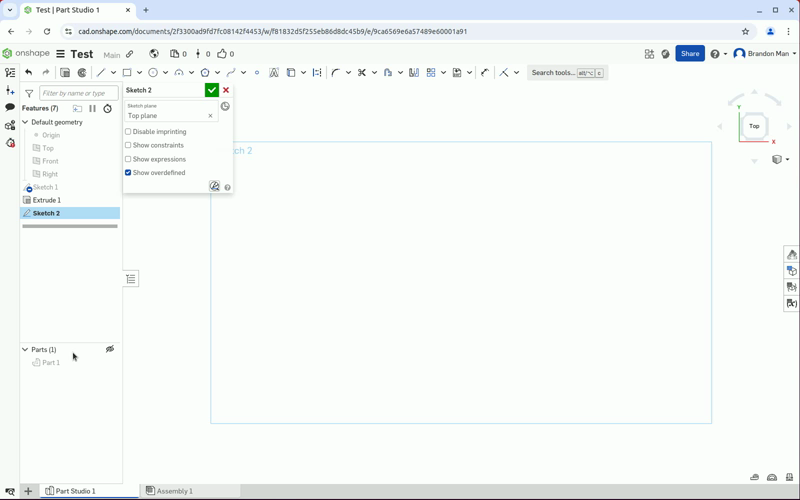
key(a)
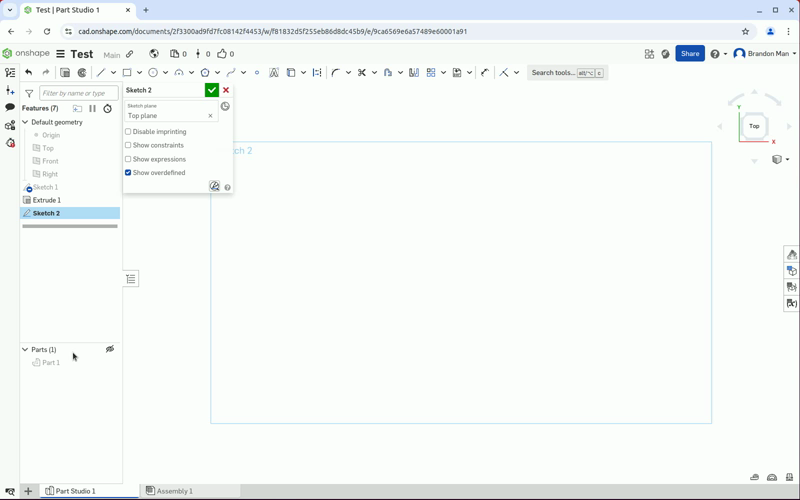
key_down(shift)
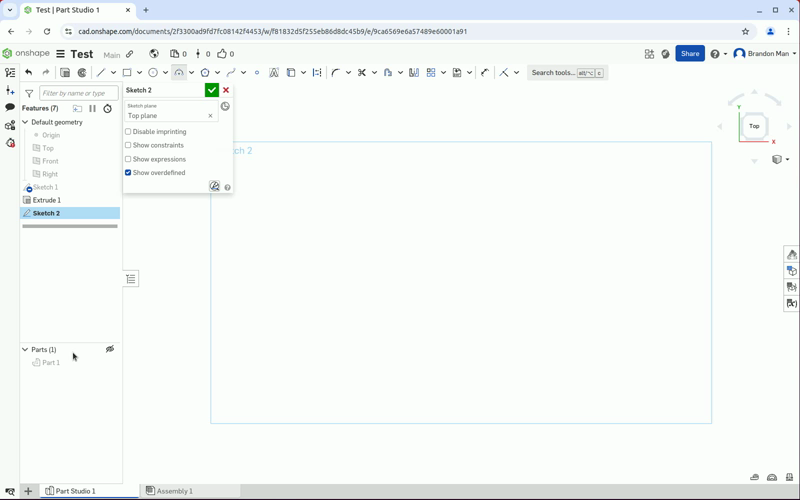
mouse_move(459, 304)
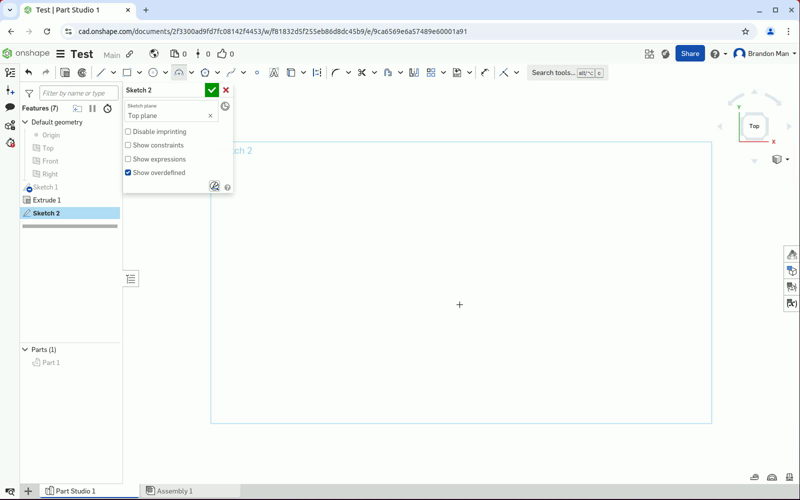
click(459, 304)
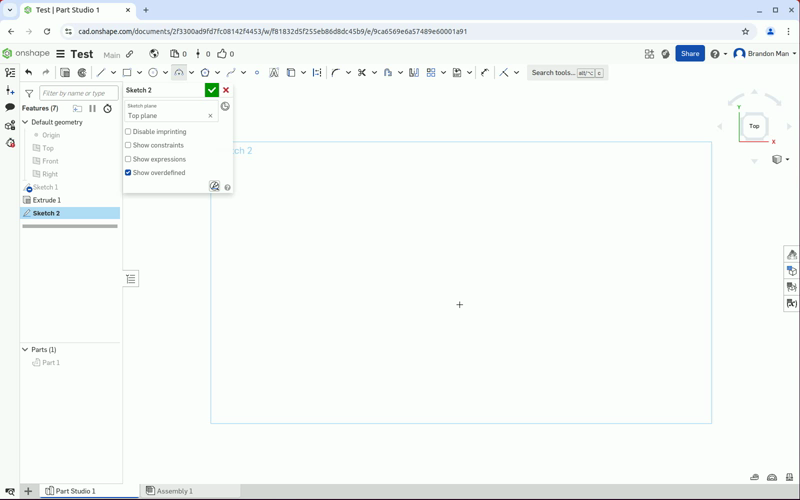
key_up(shift)
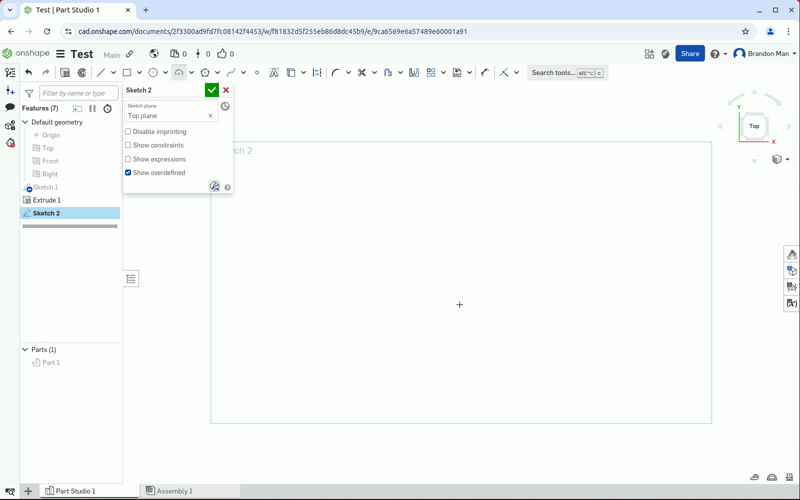
key_down(shift)
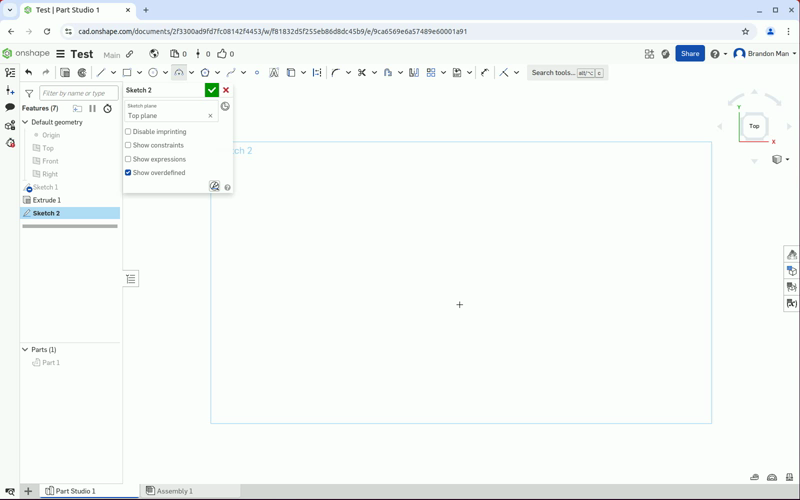
mouse_move(537, 306)
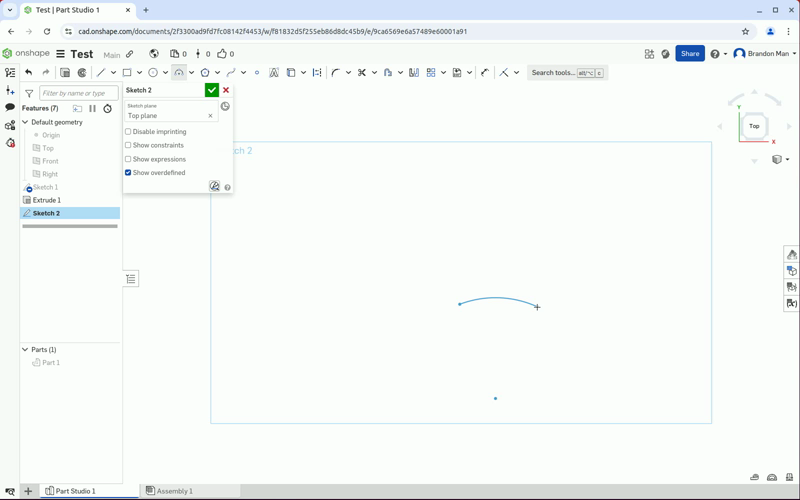
click(537, 306)
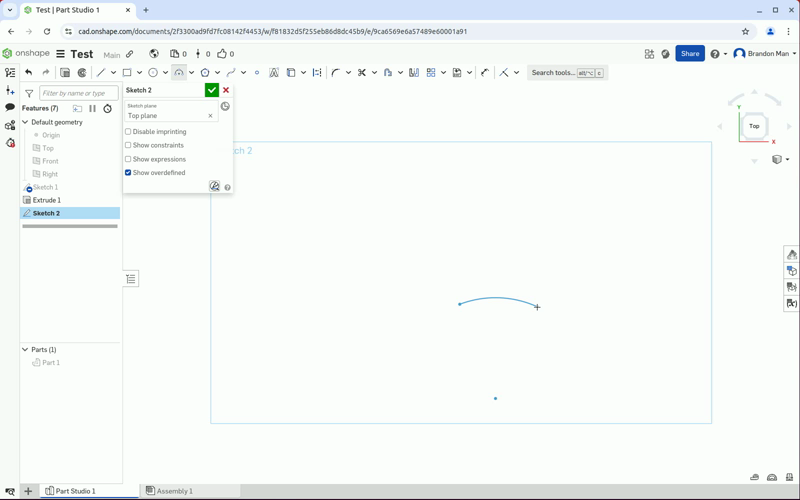
mouse_move(498, 297)
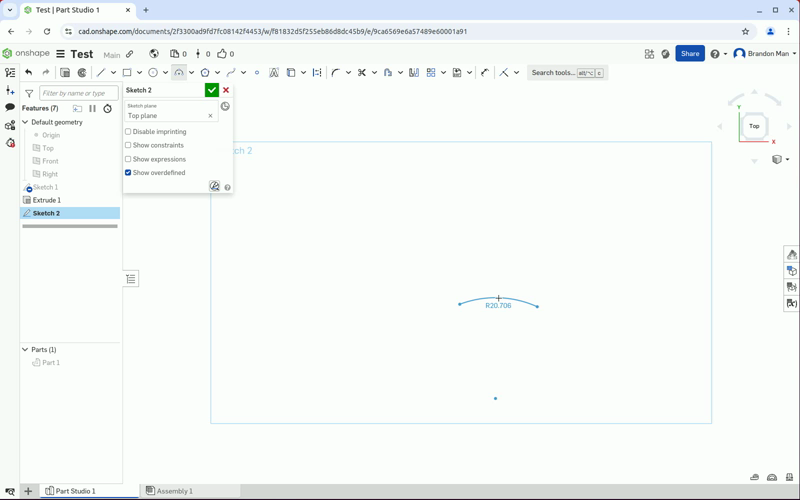
click(498, 297)
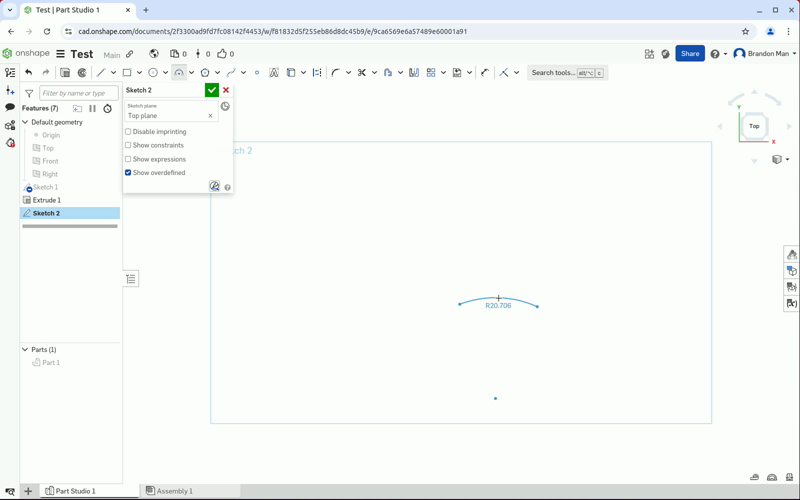
key_up(shift)
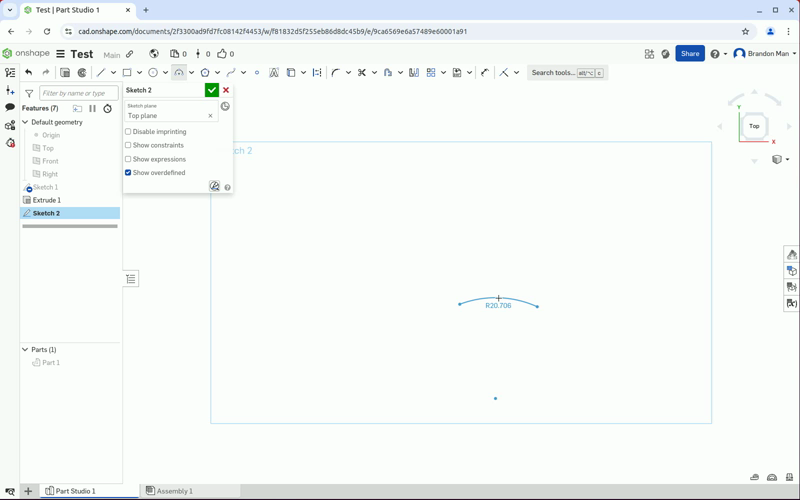
mouse_move(537, 306)
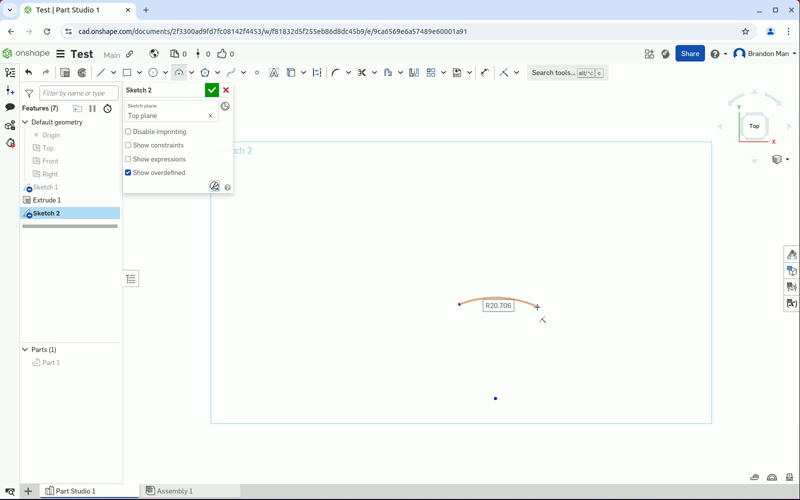
click(537, 306)
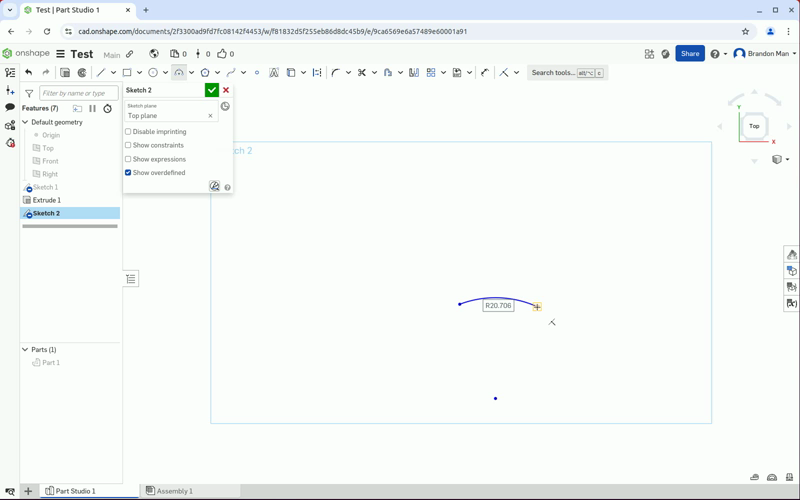
key_down(shift)
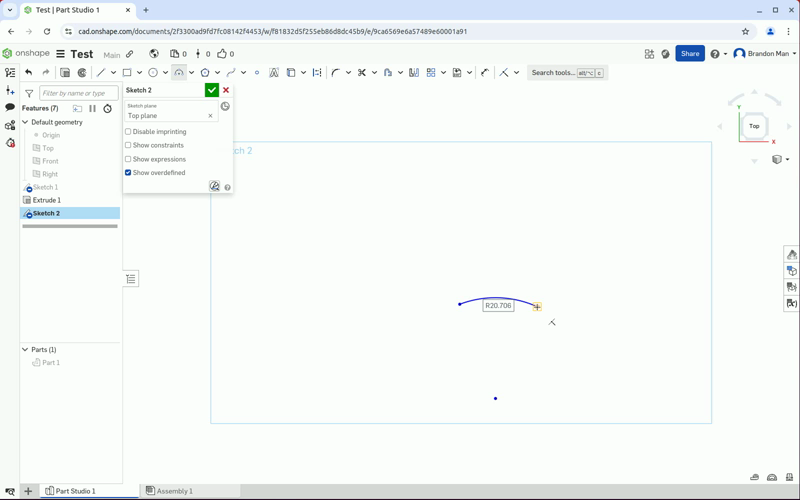
mouse_move(537, 259)
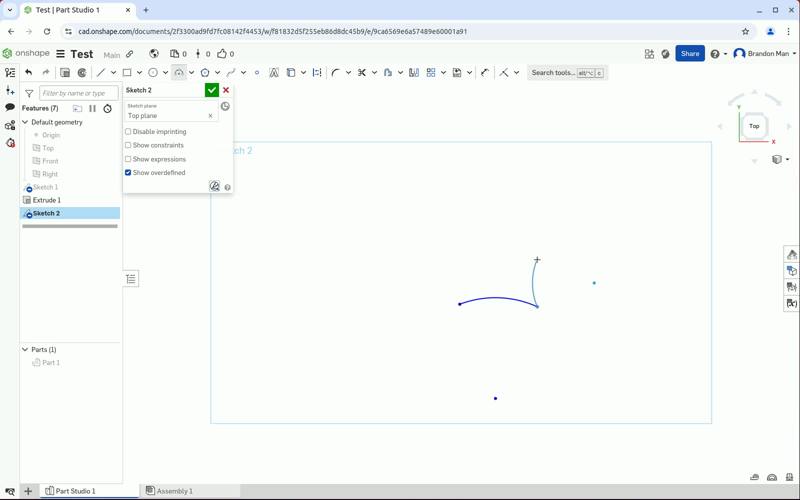
click(537, 259)
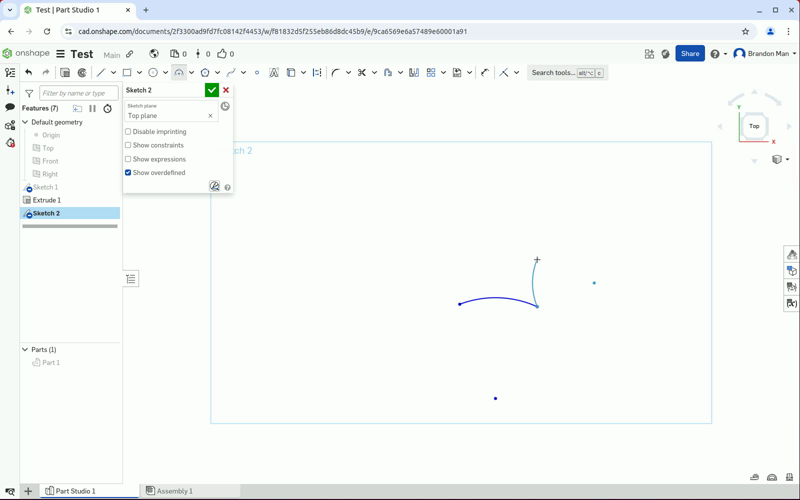
mouse_move(522, 282)
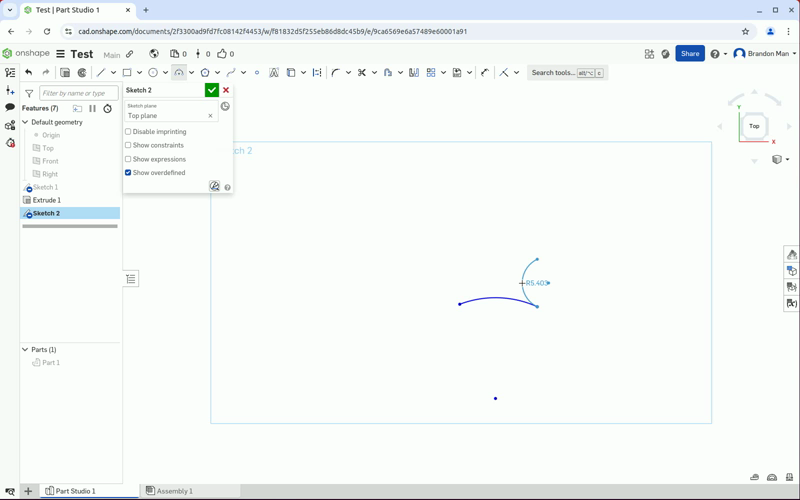
click(522, 282)
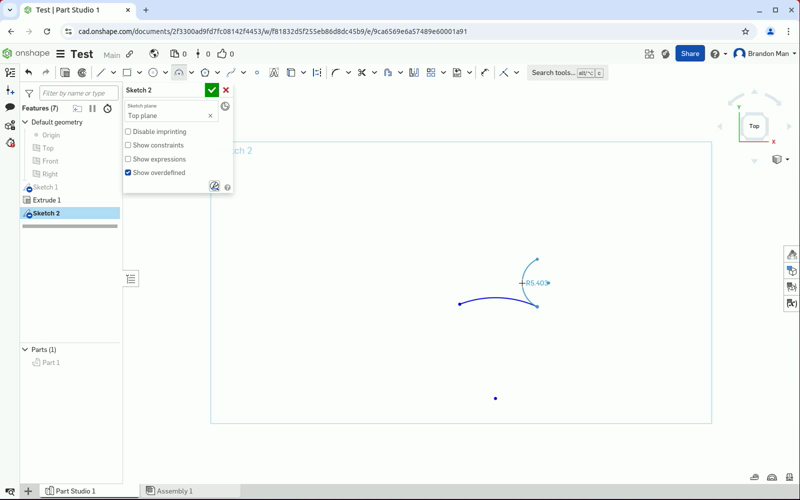
key_up(shift)
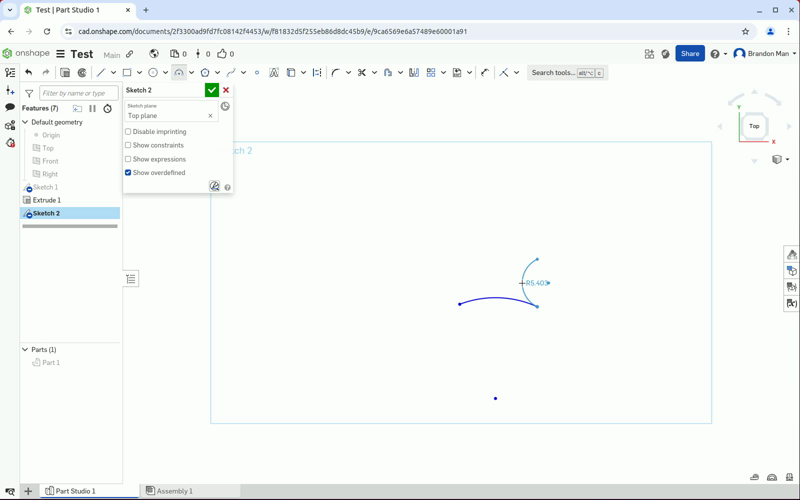
mouse_move(537, 259)
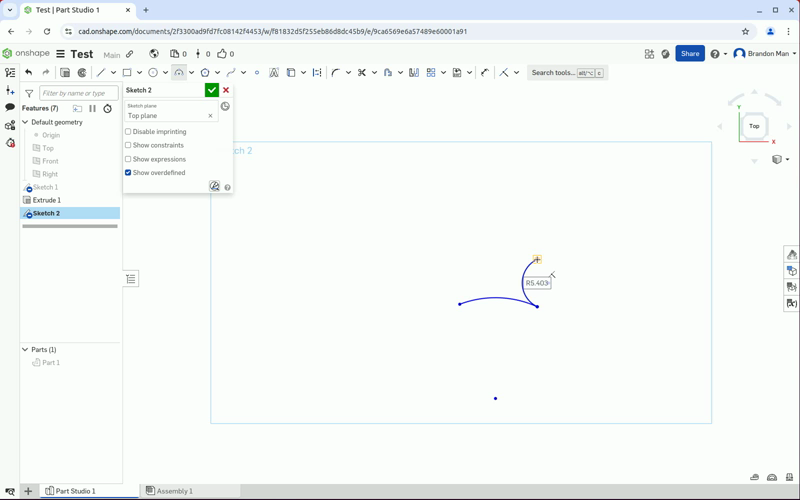
click(537, 259)
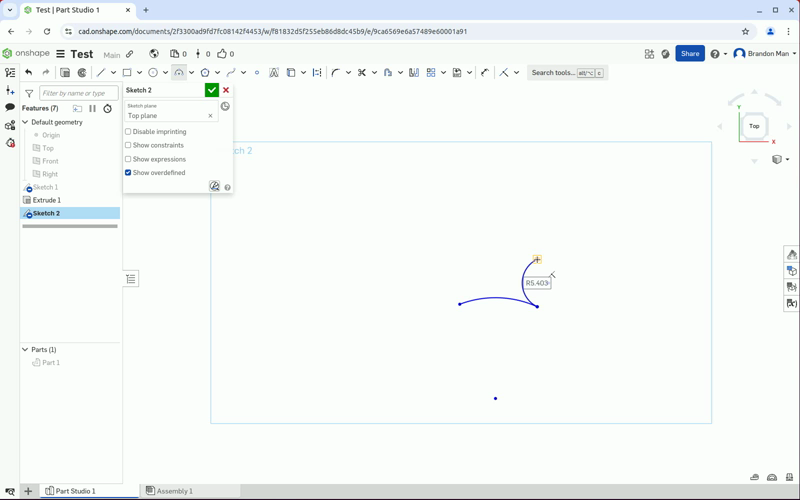
key_down(shift)
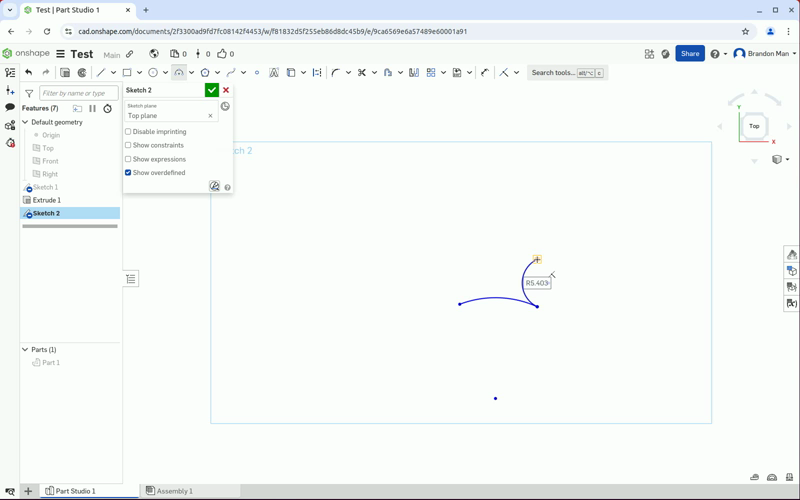
mouse_move(459, 261)
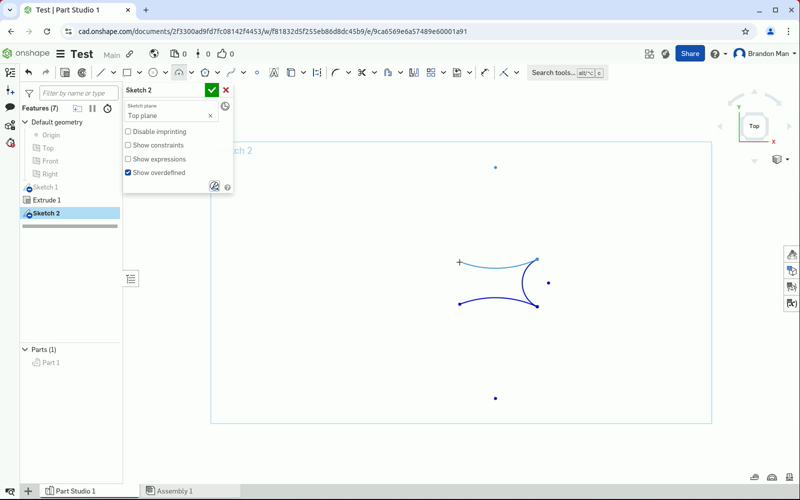
click(459, 261)
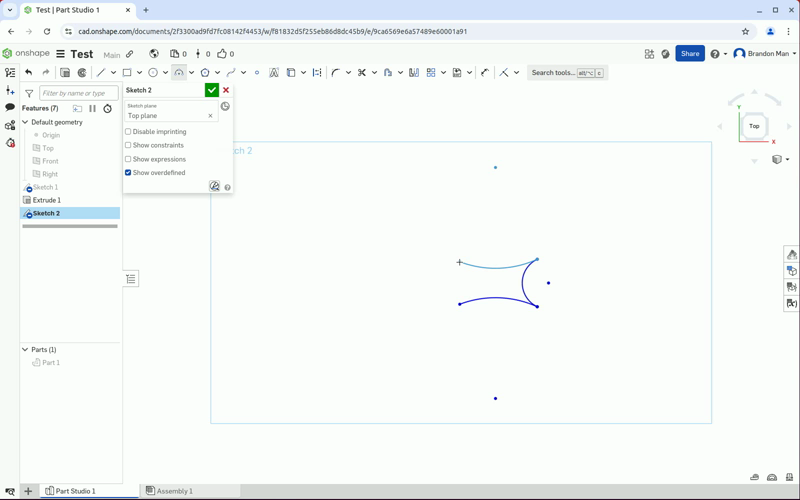
mouse_move(498, 267)
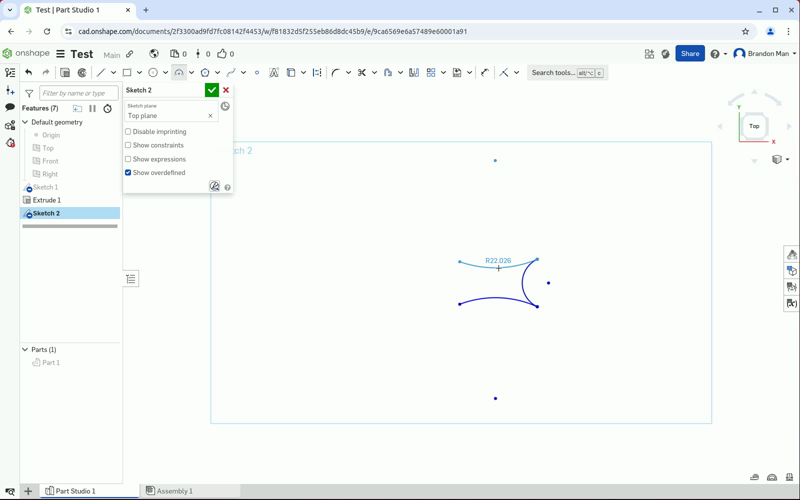
click(498, 267)
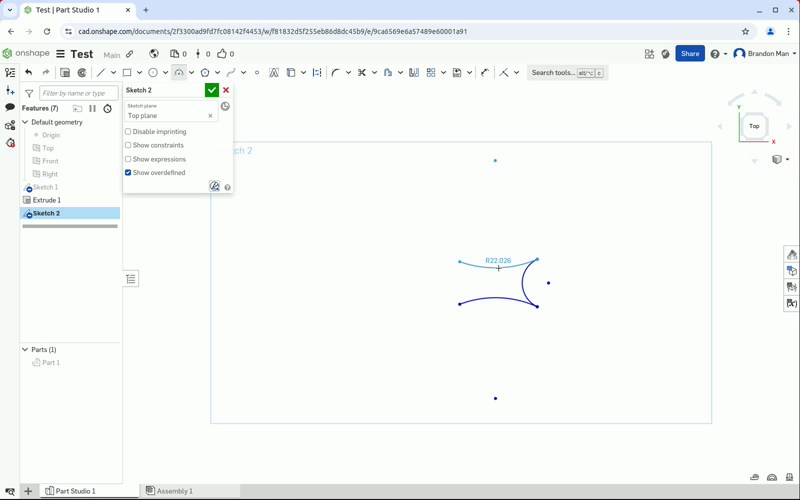
key_up(shift)
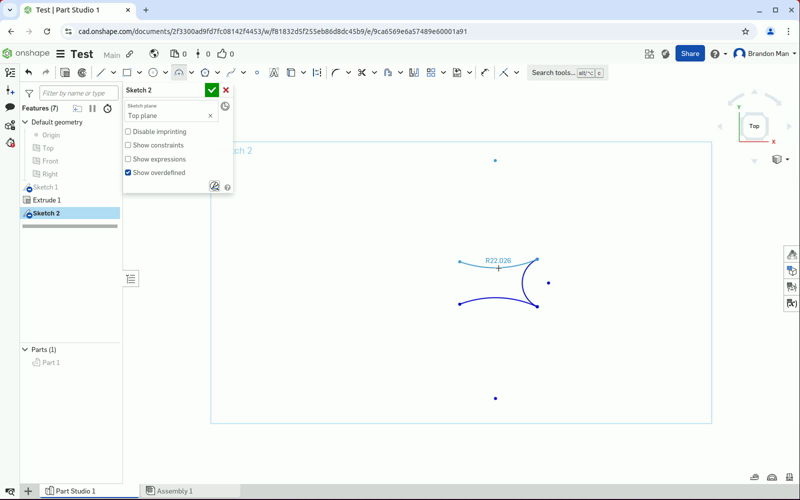
mouse_move(459, 261)
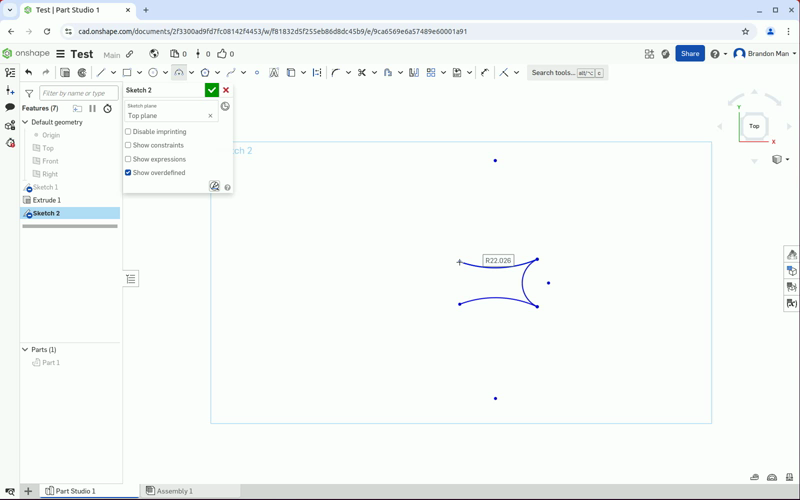
click(459, 261)
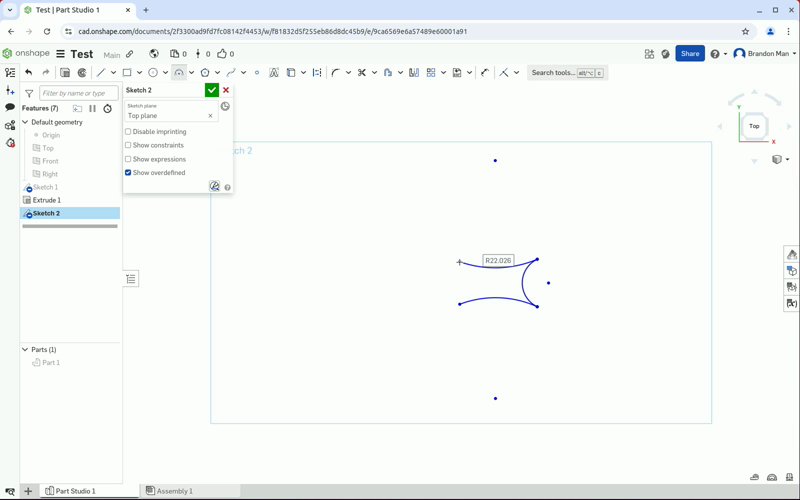
mouse_move(459, 304)
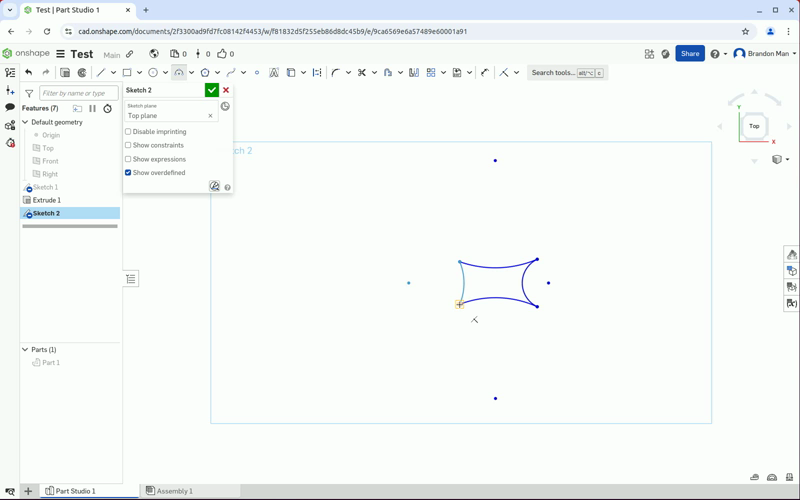
click(459, 304)
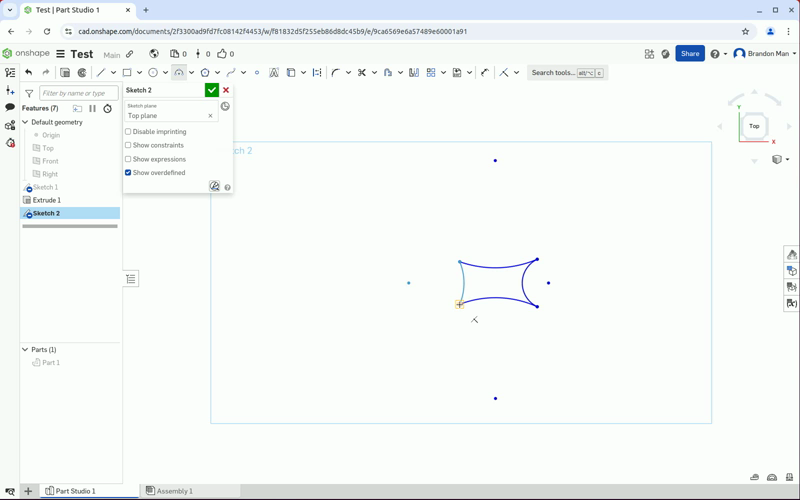
key_down(shift)
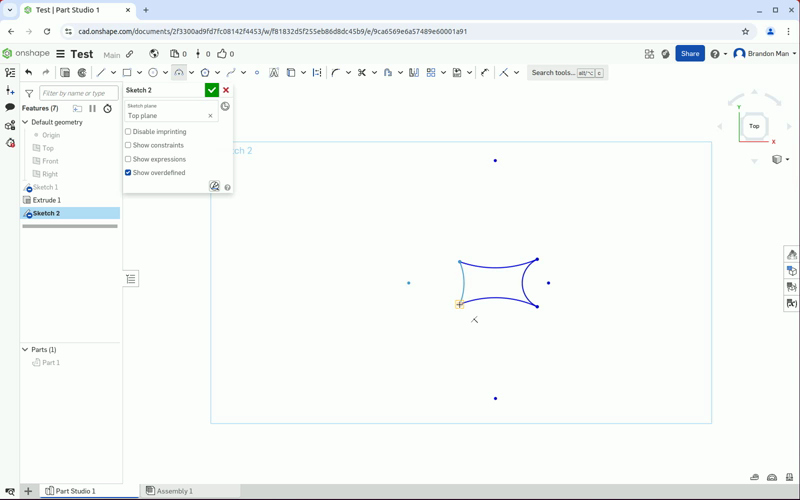
mouse_move(474, 282)
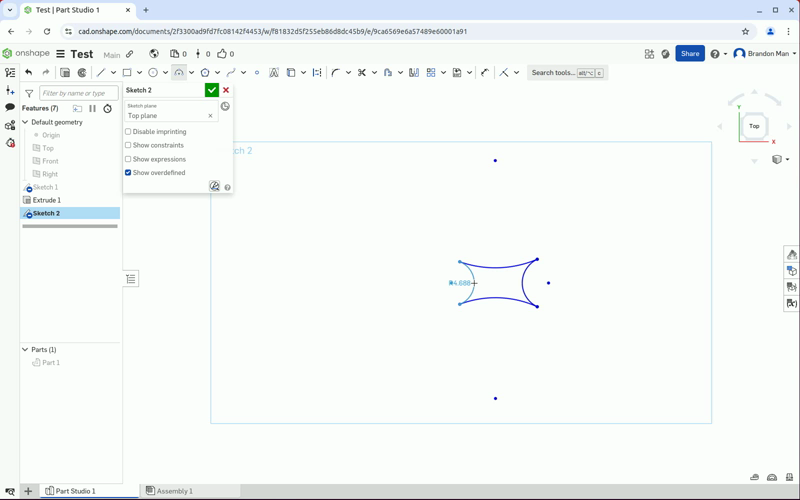
click(474, 282)
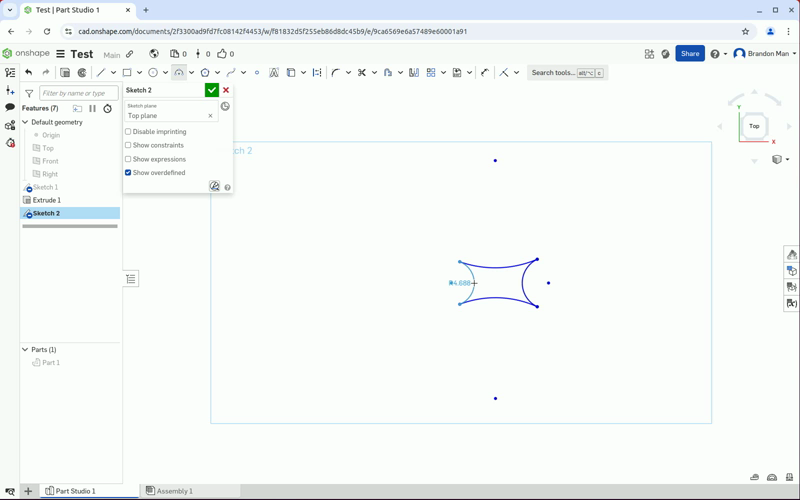
key_up(shift)
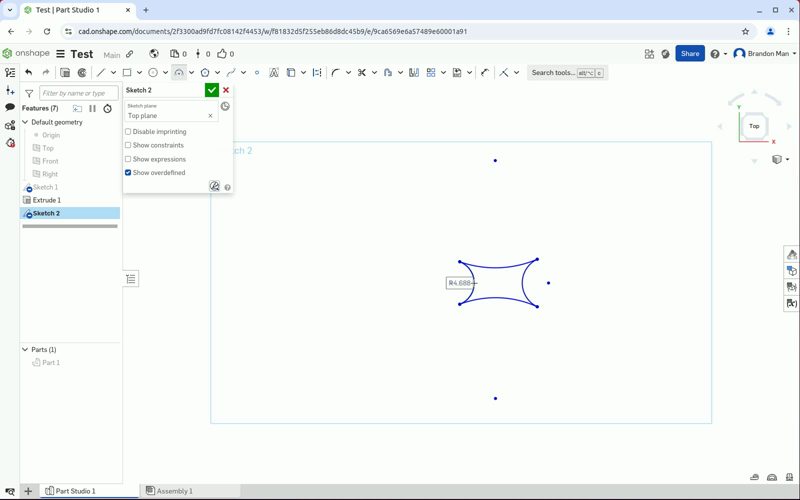
key(esc)
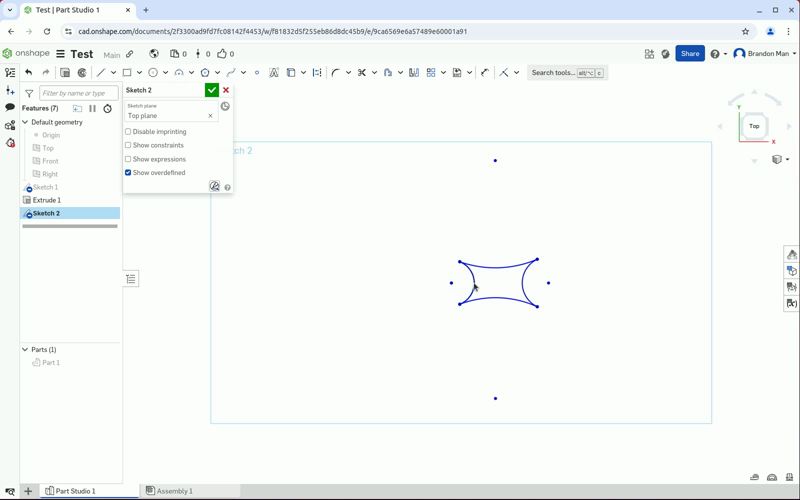
mouse_move(517, 278)
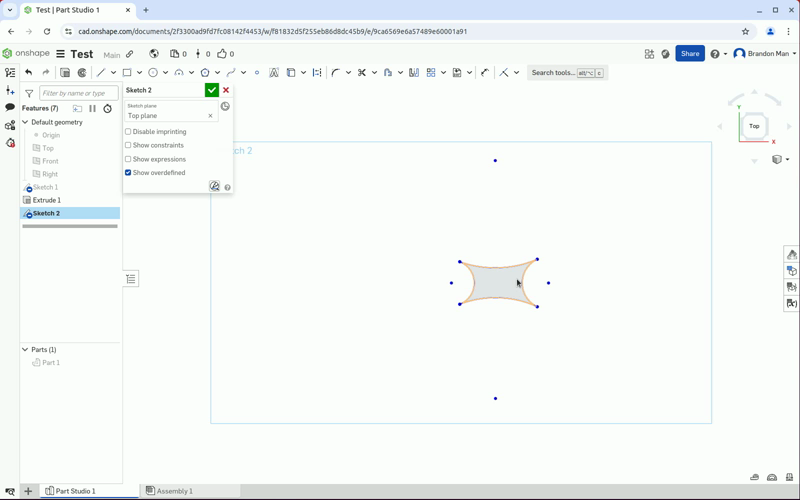
scroll(6)
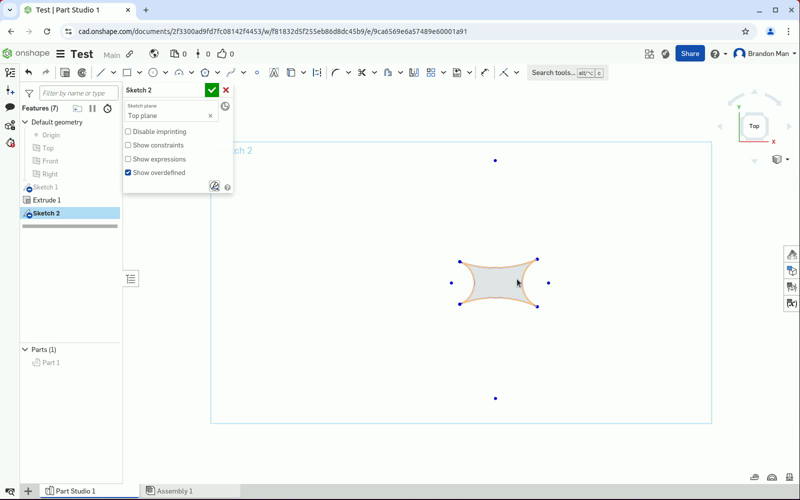
scroll(6)
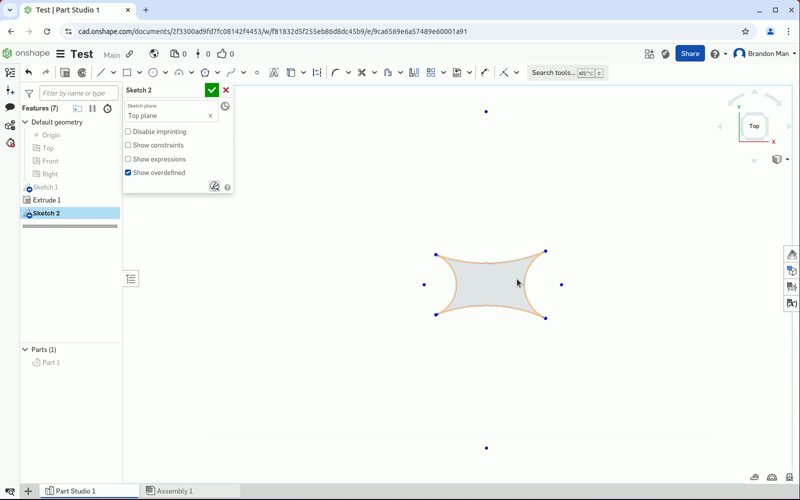
scroll(6)
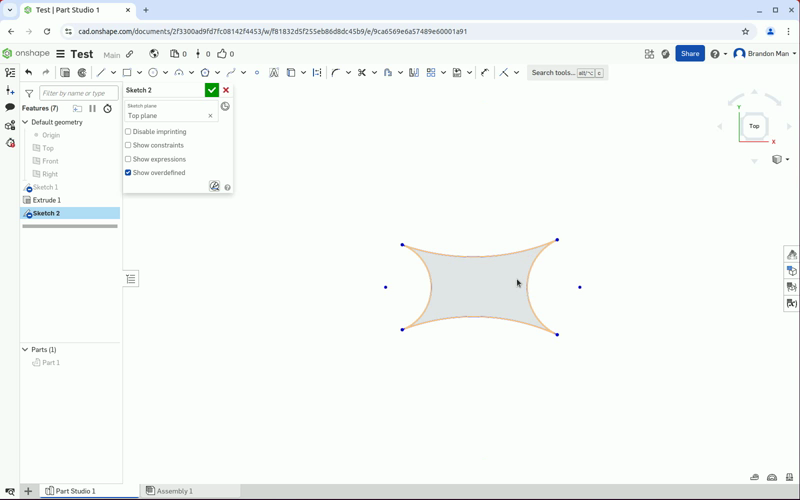
scroll(6)
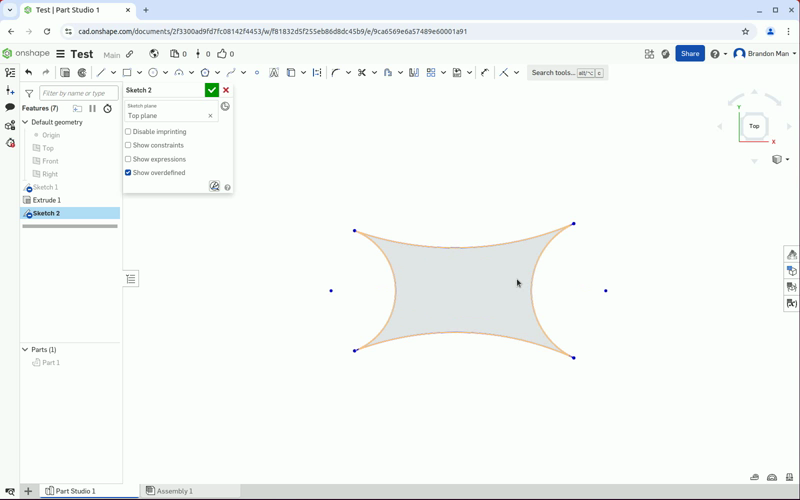
scroll(6)
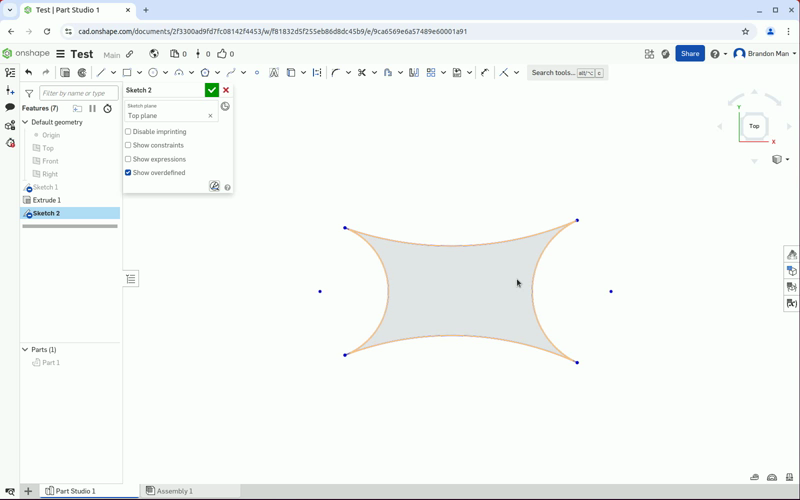
scroll(6)
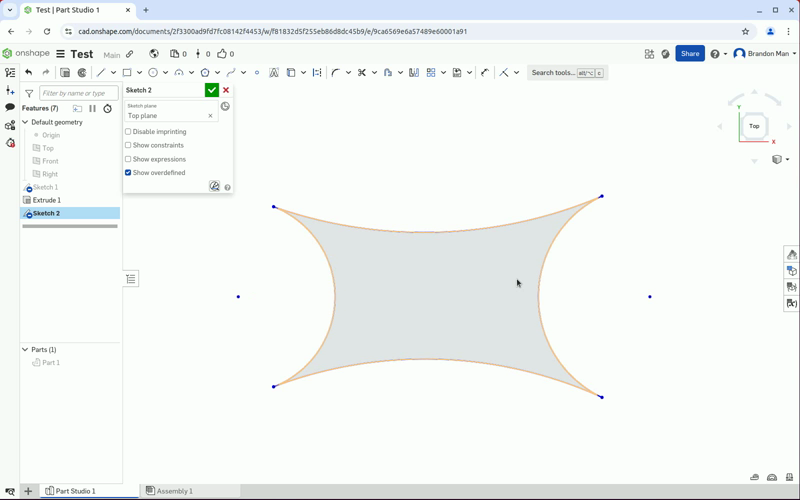
scroll(6)
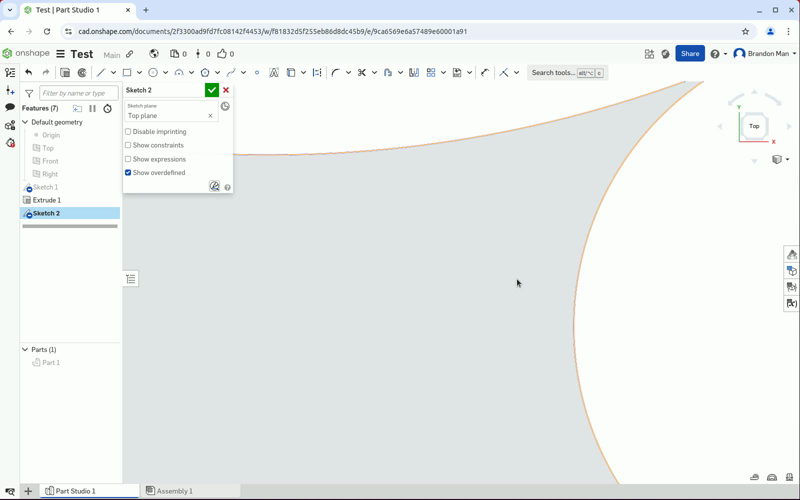
click(517, 278)
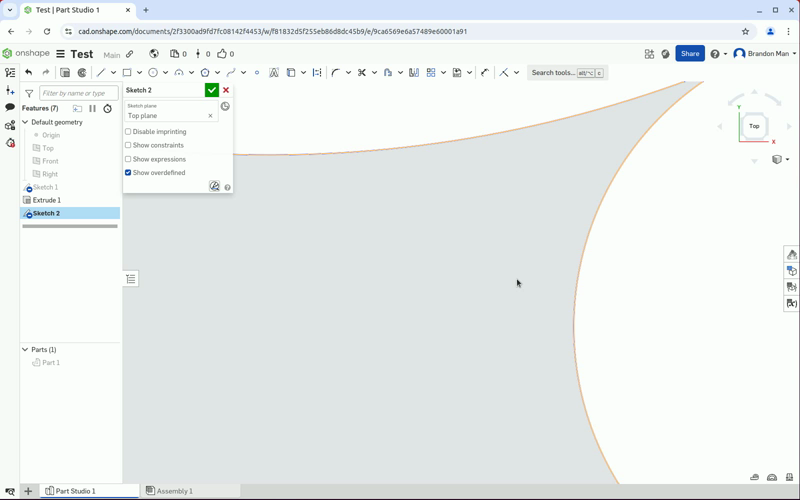
scroll(-6)
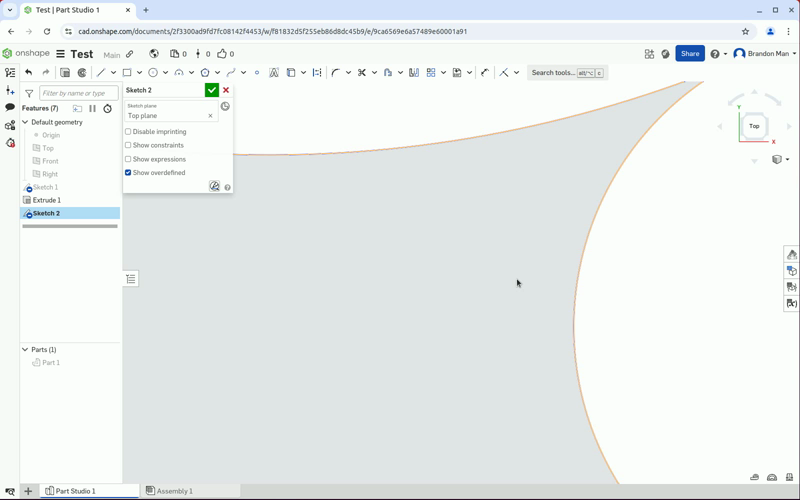
scroll(-6)
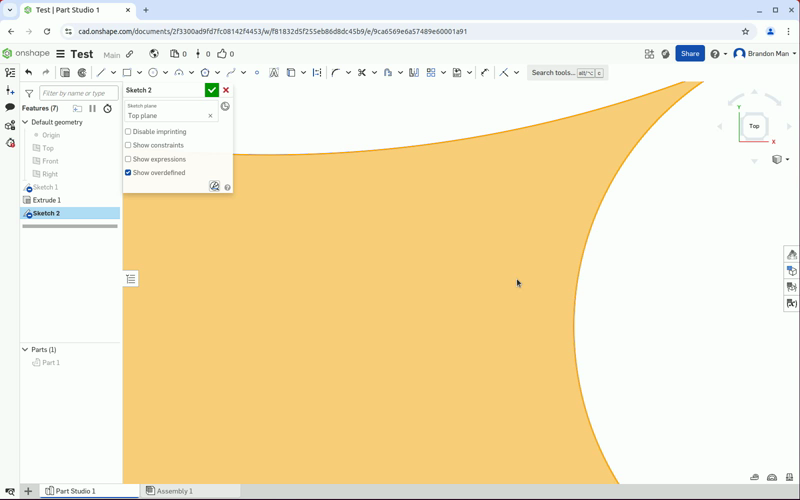
scroll(-6)
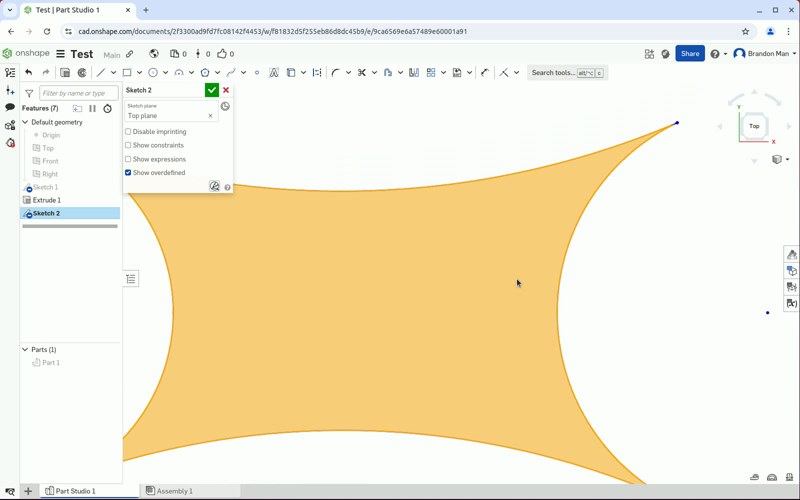
scroll(-6)
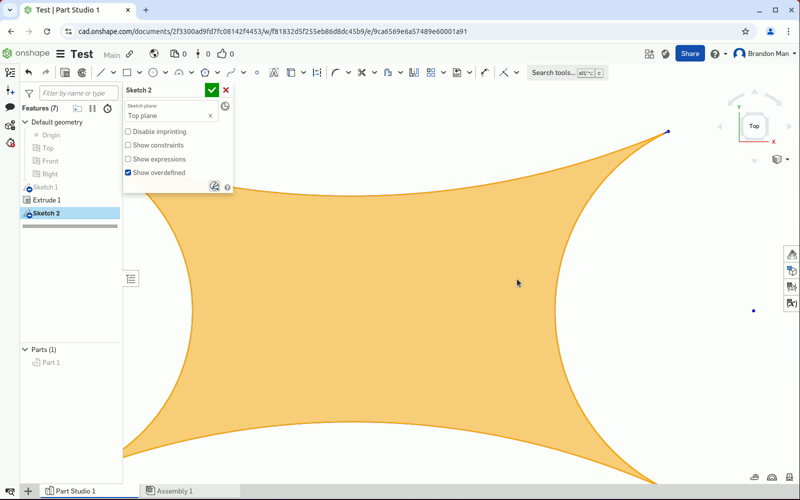
scroll(-6)
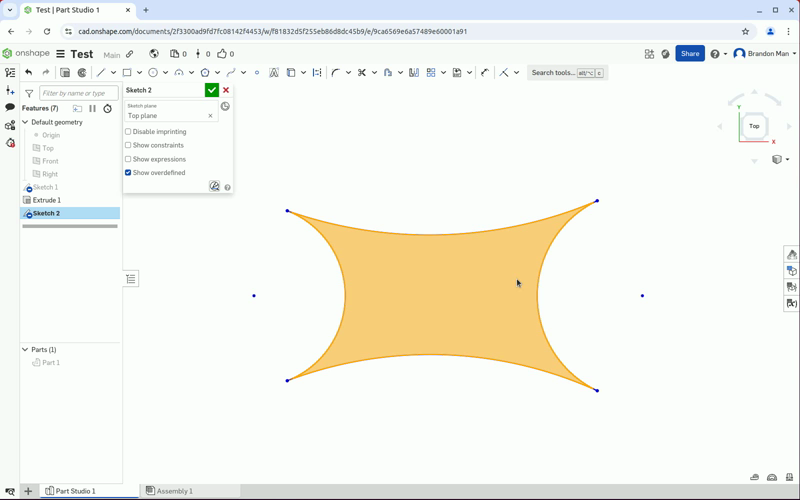
scroll(-6)
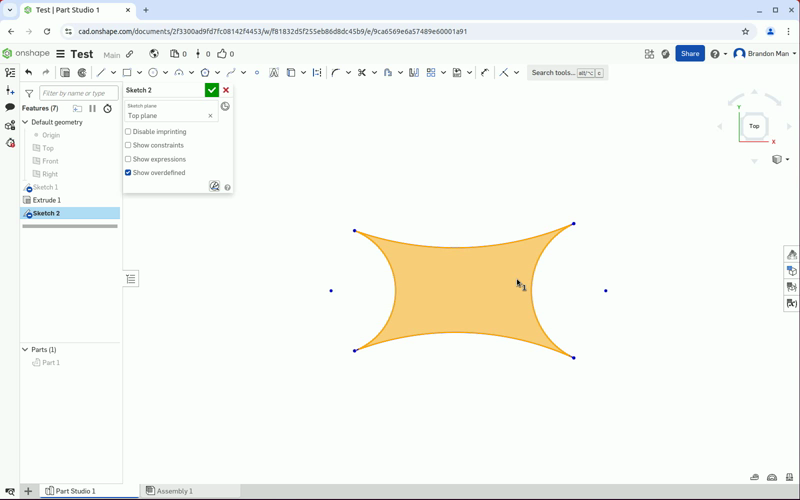
scroll(-6)
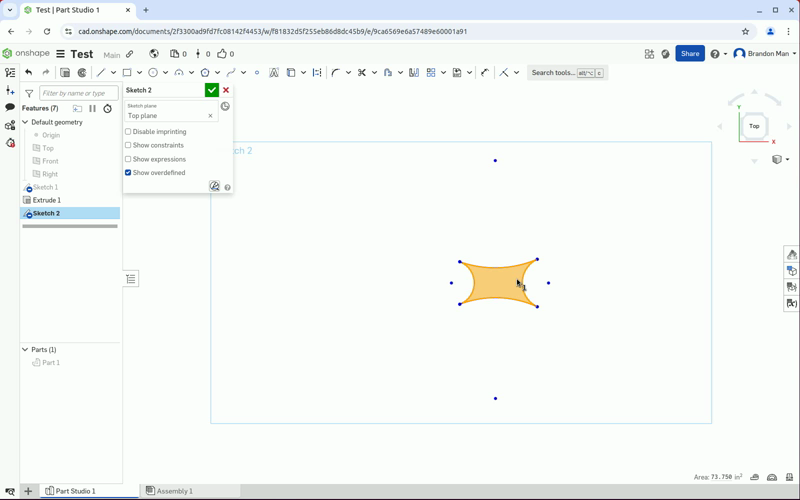
mouse_move(73, 352)
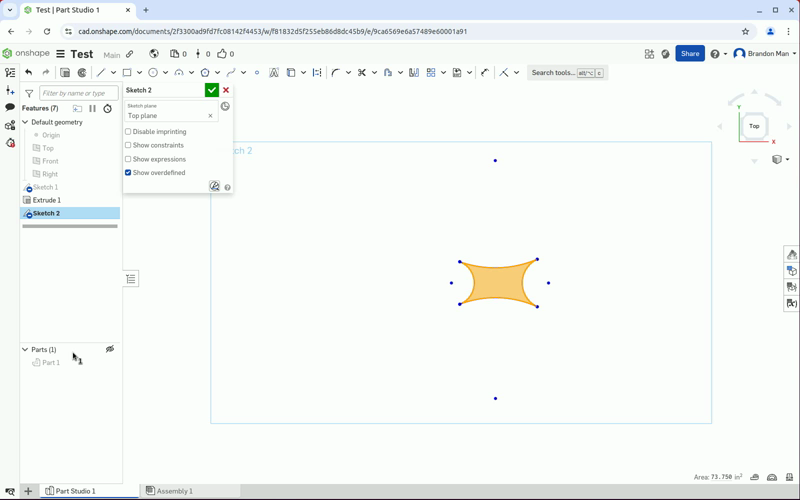
key(shift+y)
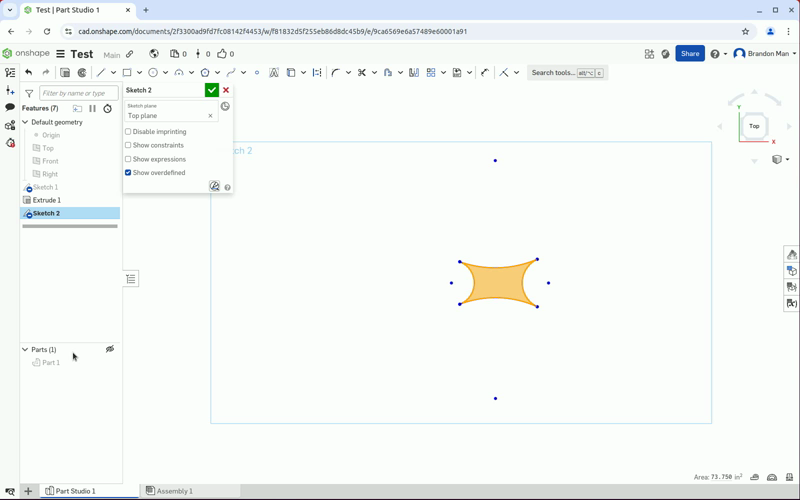
key(shift+e)
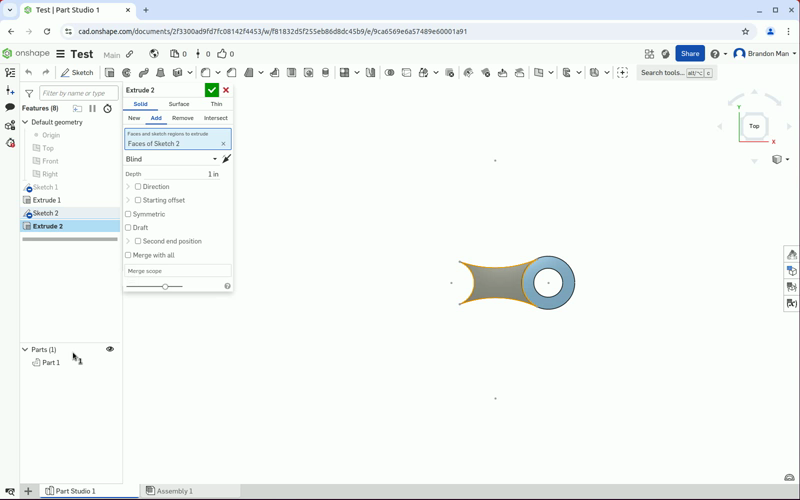
mouse_move(143, 106)
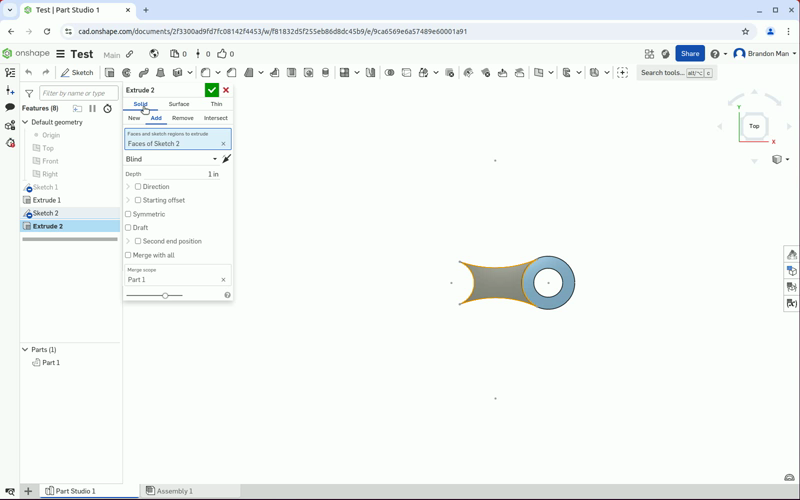
click(143, 106)
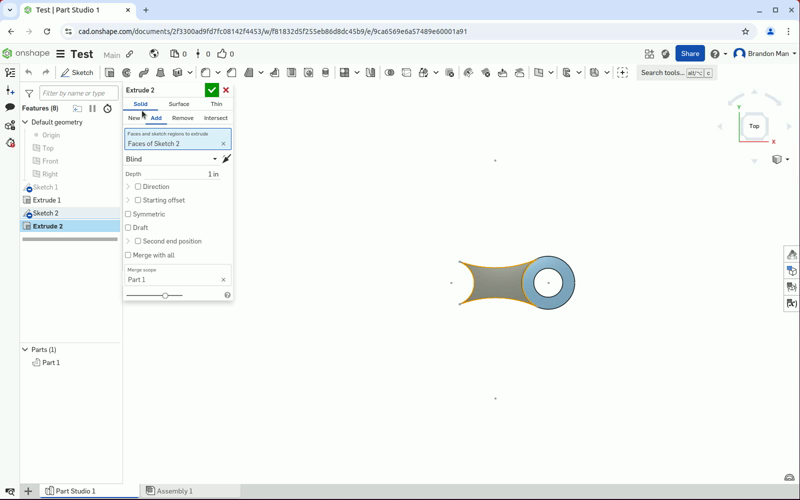
mouse_move(137, 120)
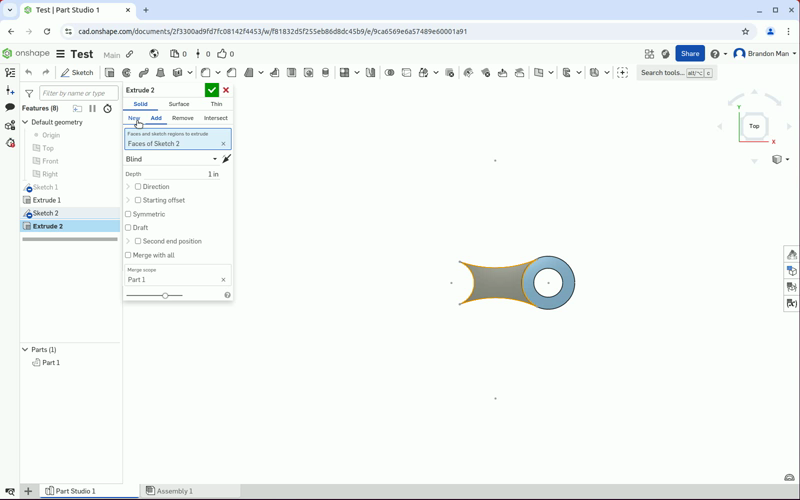
click(137, 120)
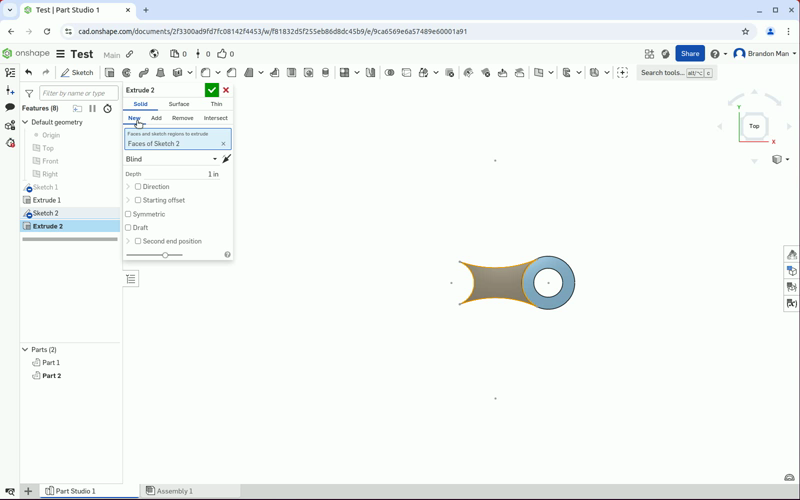
key(tab, 4)
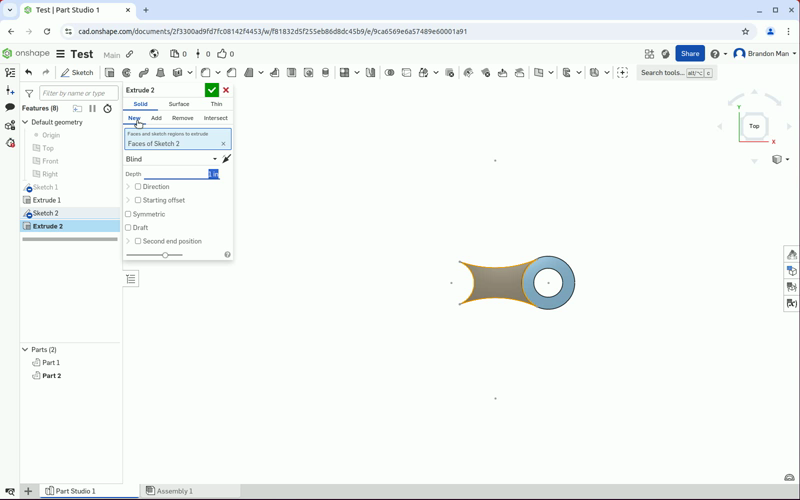
text(2.166)
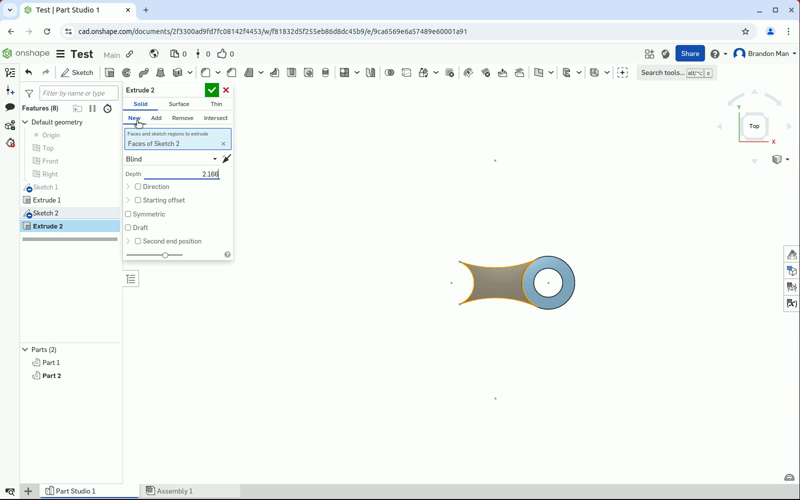
key(enter)
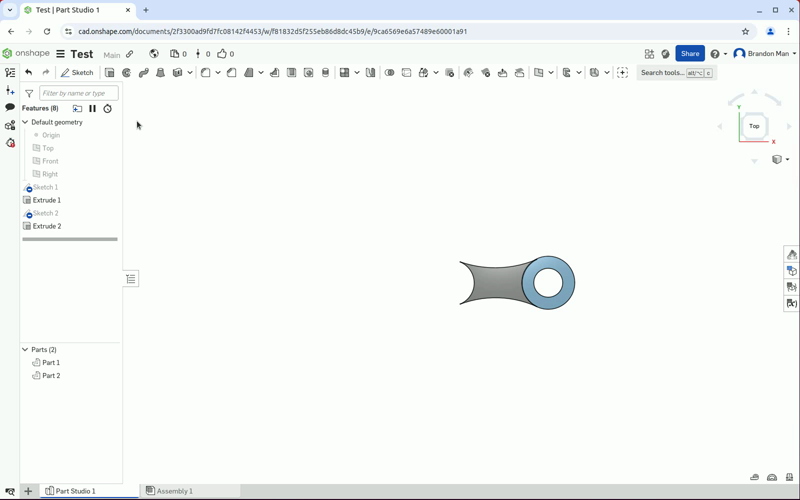
key(shift+h)
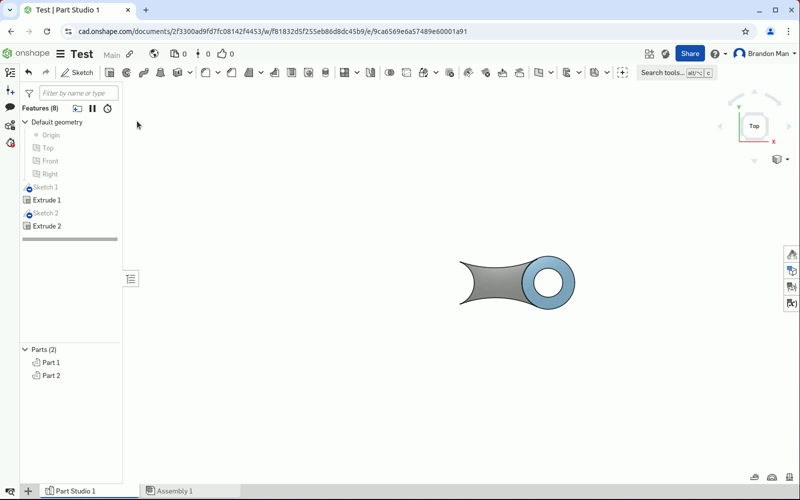
key(shift+h)
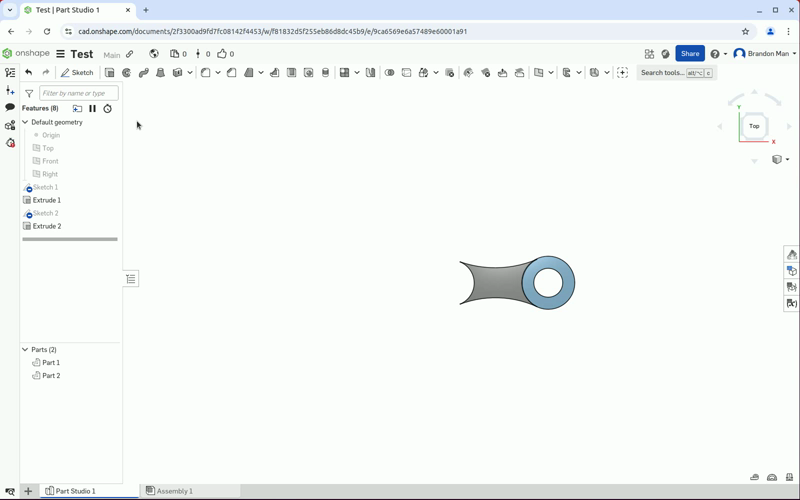
mouse_move(73, 189)
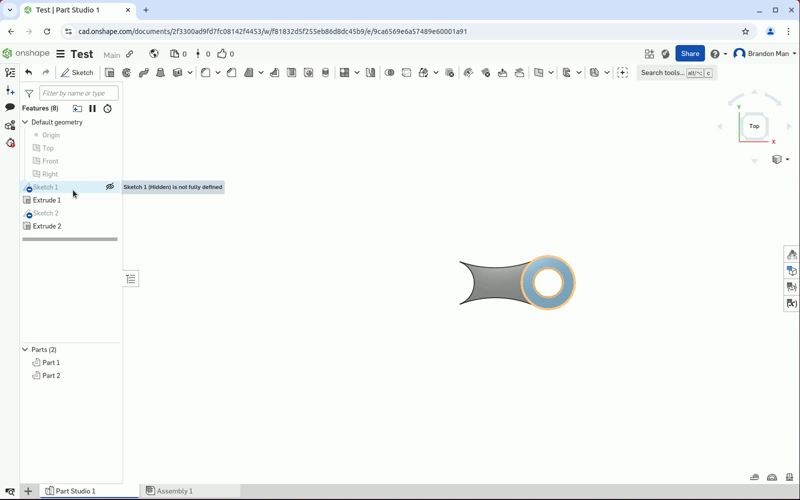
click(73, 189)
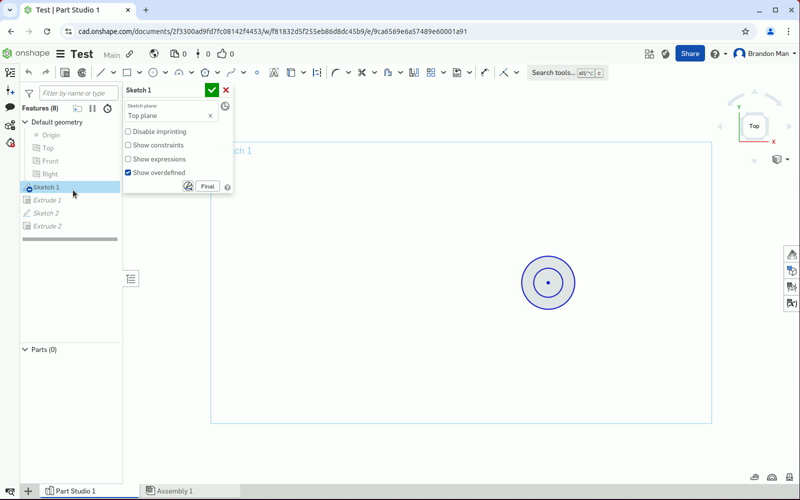
mouse_move(229, 92)
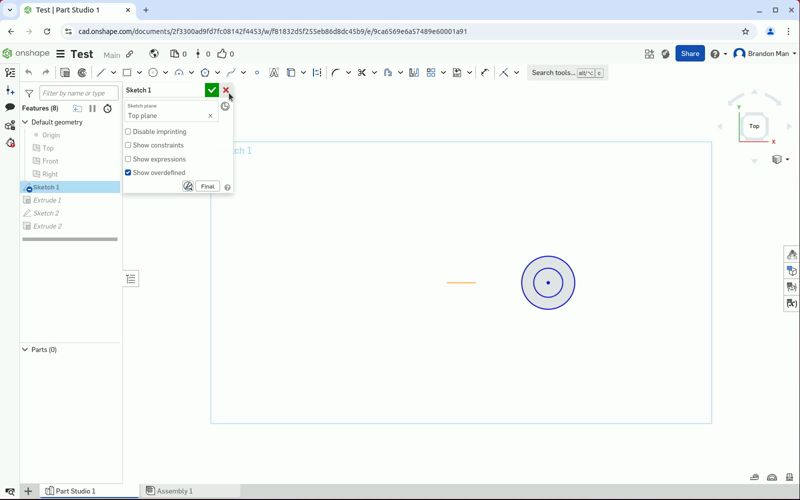
click(229, 92)
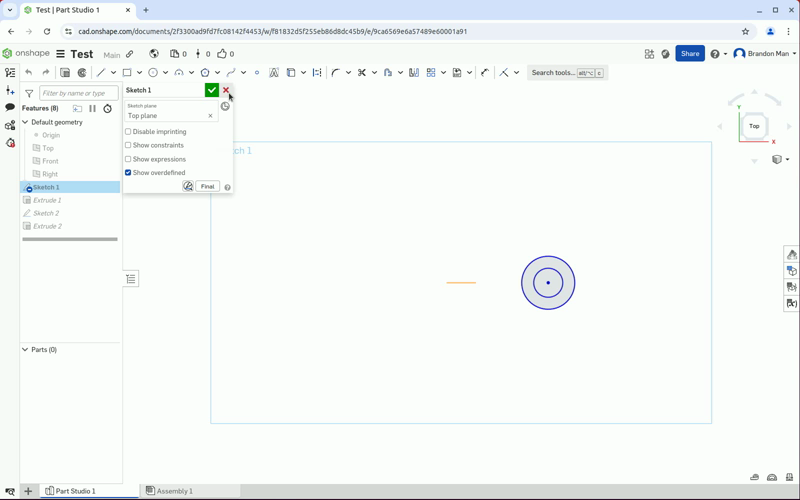
key(shift+s)
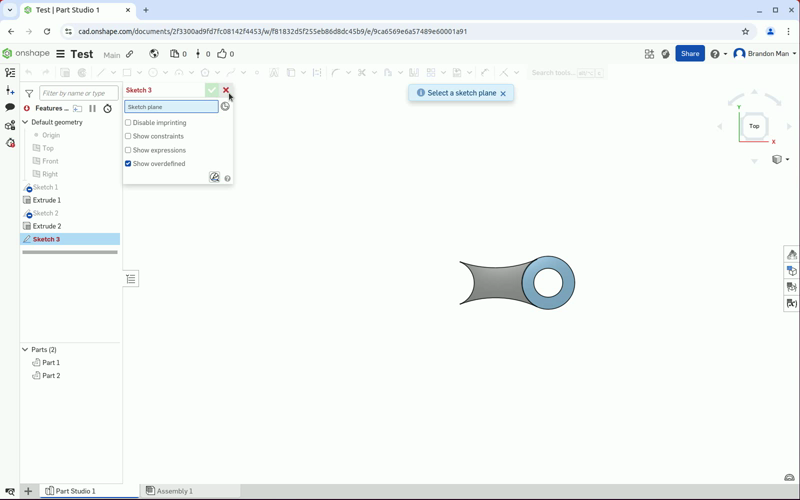
mouse_move(73, 150)
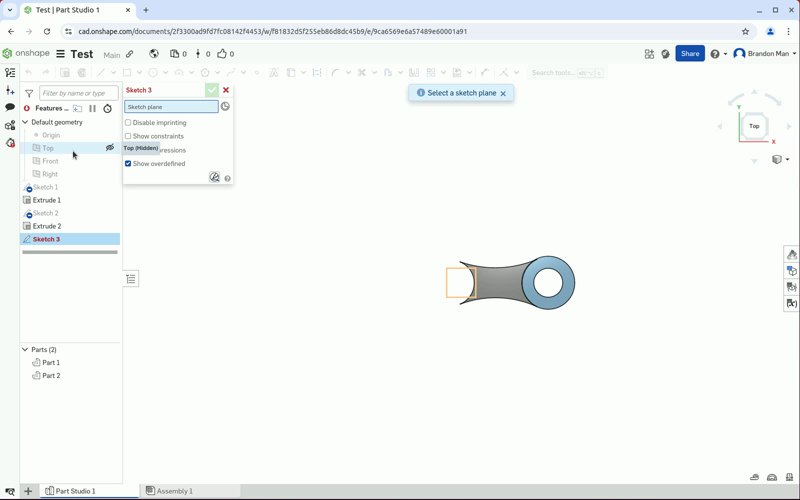
click(73, 150)
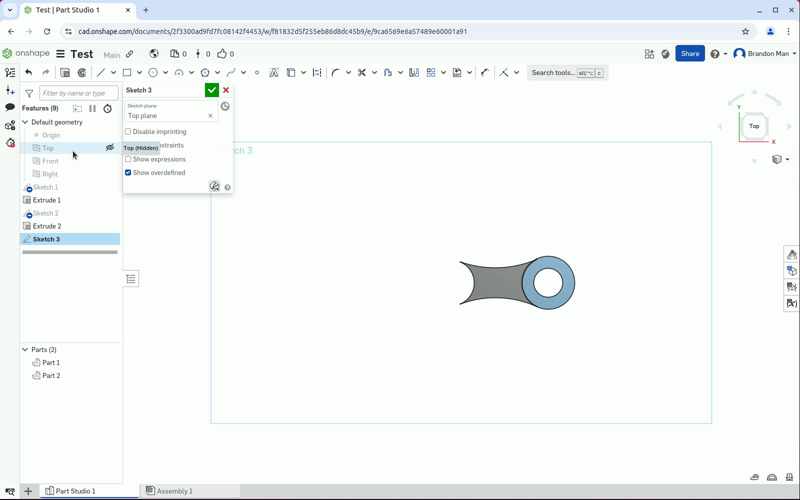
mouse_move(73, 352)
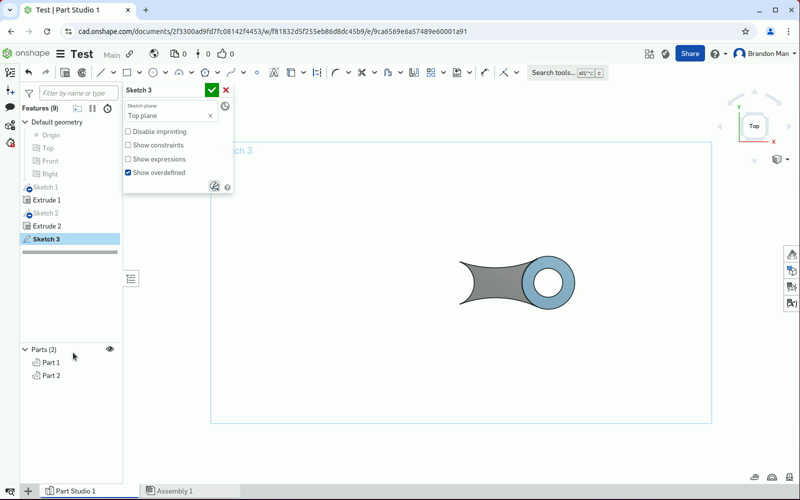
key(y)
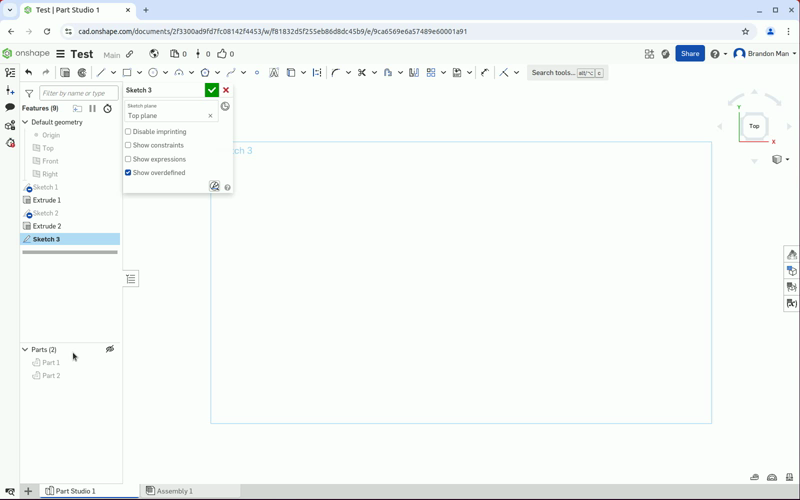
key(c)
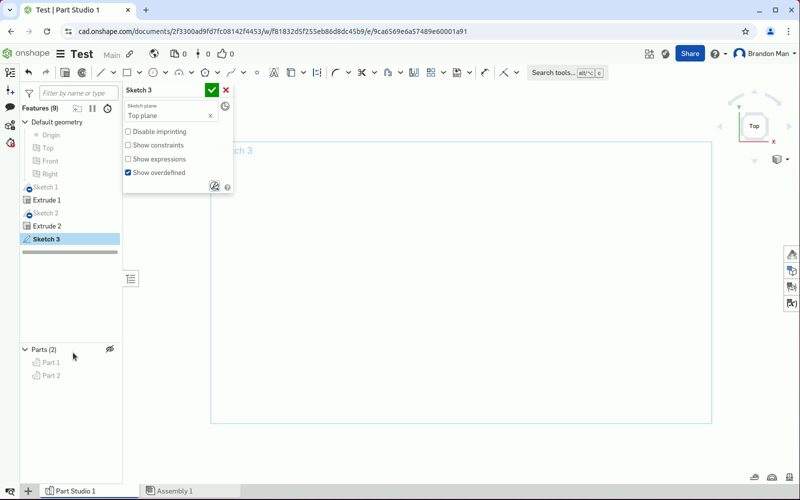
key_down(shift)
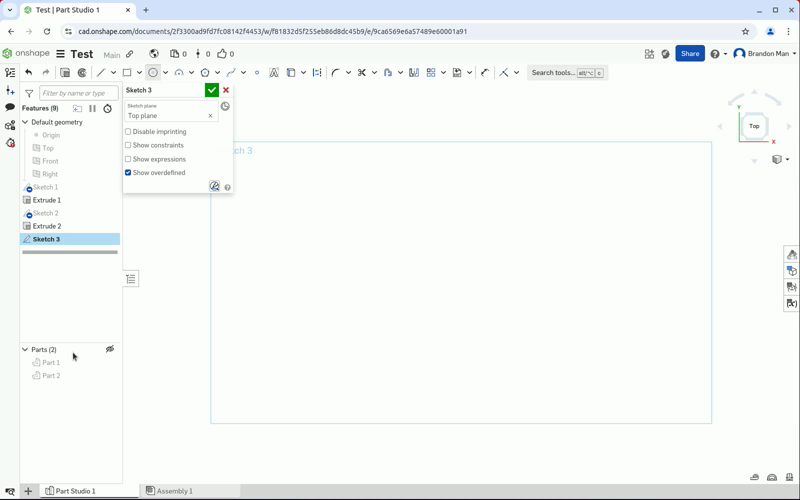
mouse_move(453, 282)
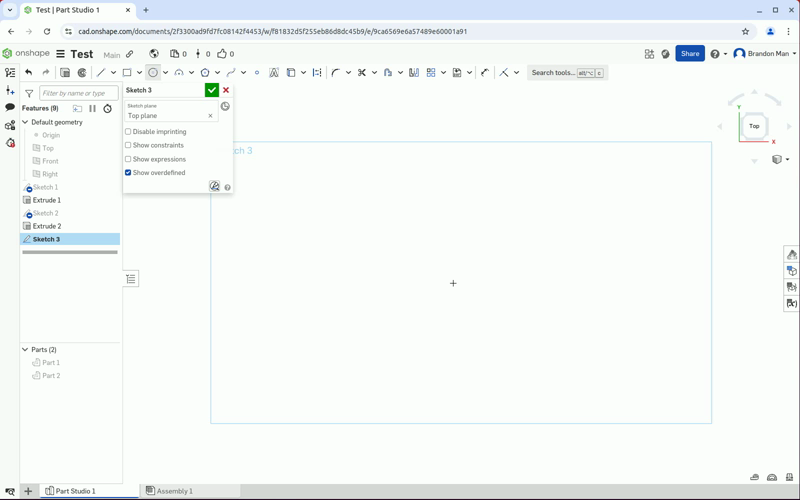
click(453, 282)
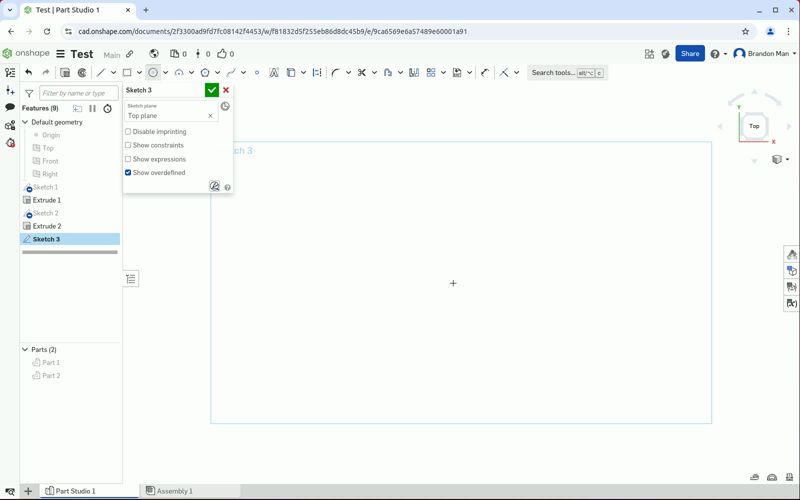
key_up(shift)
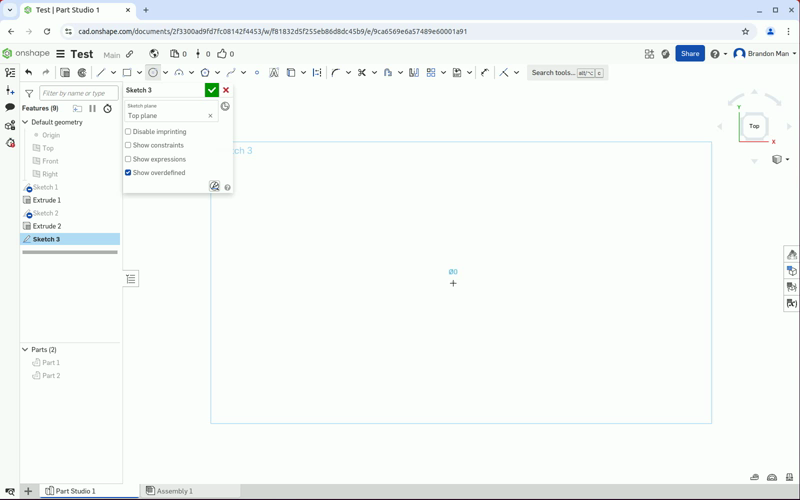
mouse_move(476, 282)
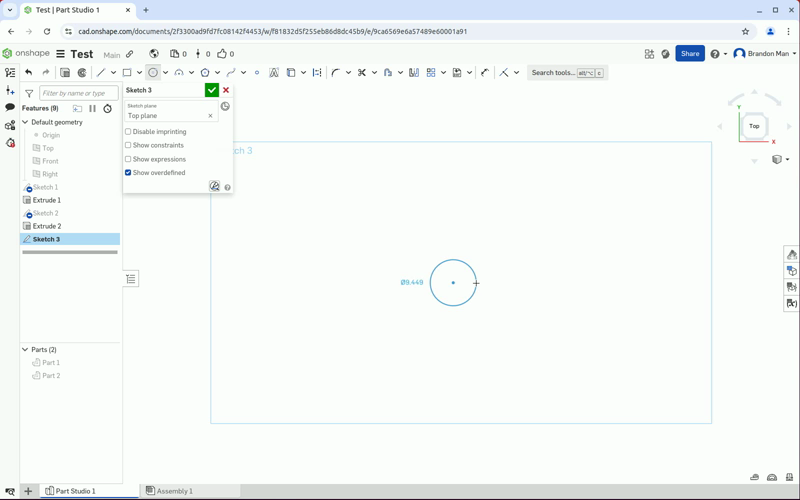
click(476, 282)
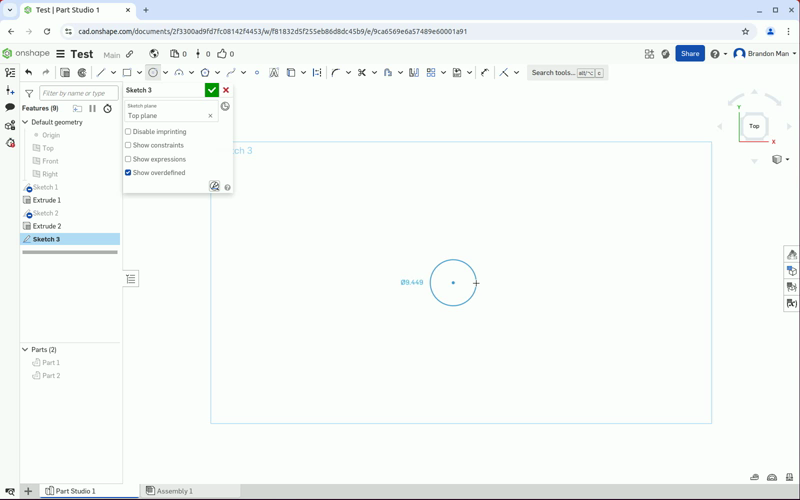
key(esc)
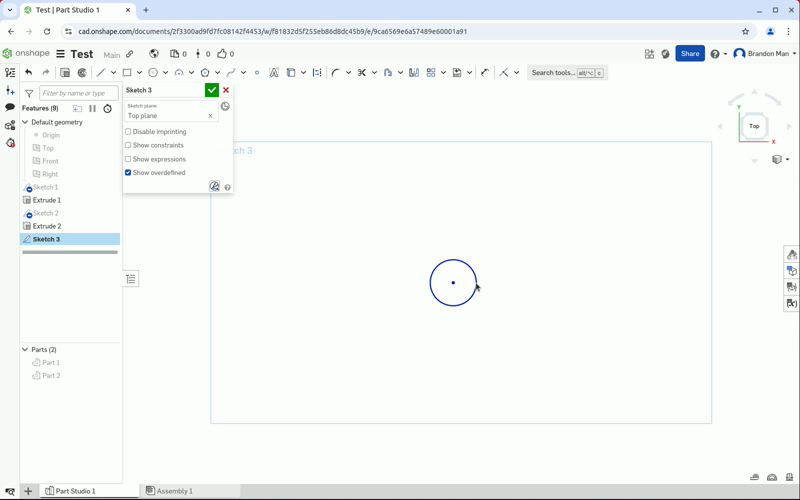
key(c)
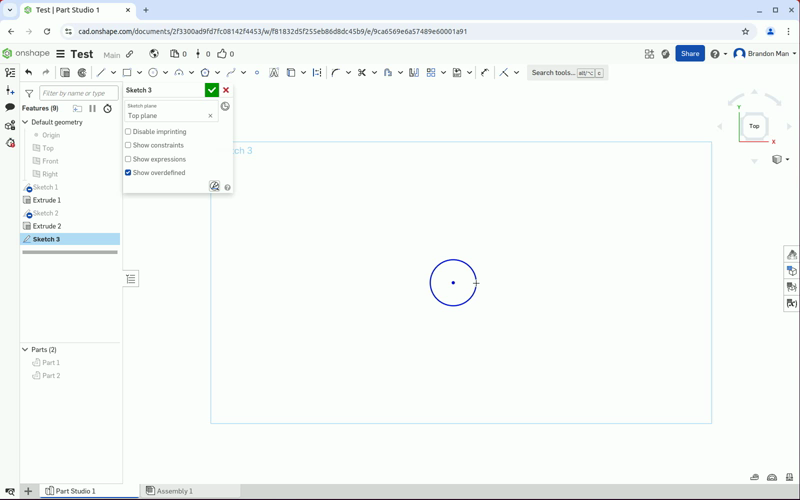
key_down(shift)
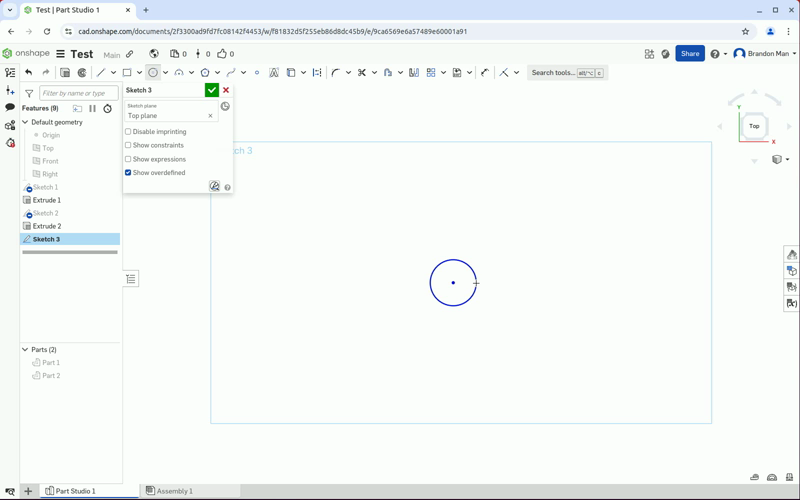
mouse_move(453, 282)
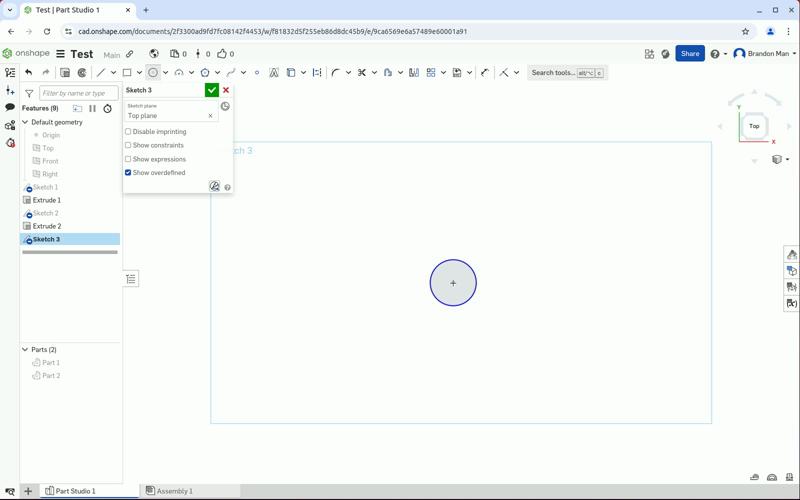
click(453, 282)
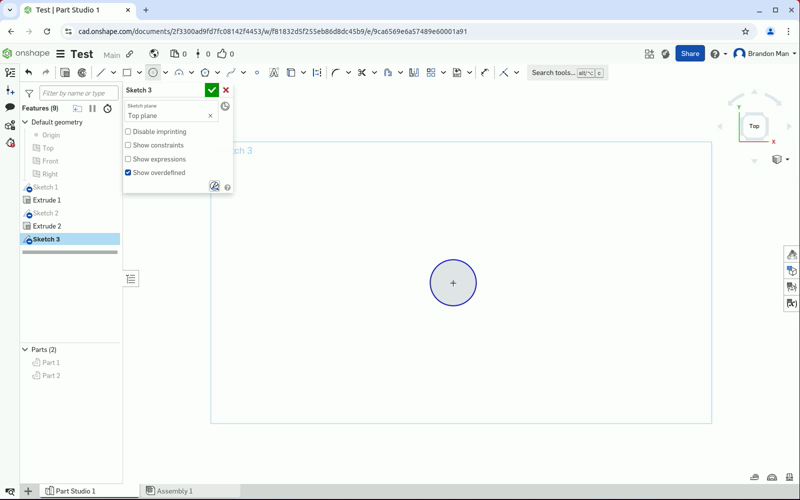
key_up(shift)
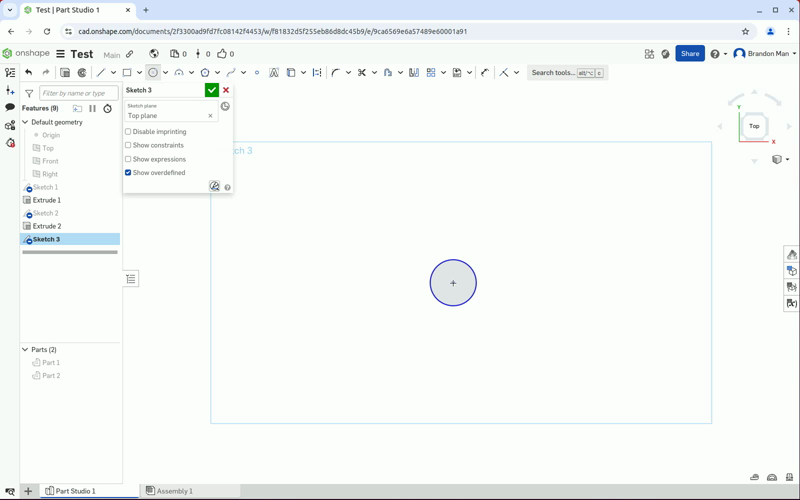
mouse_move(462, 282)
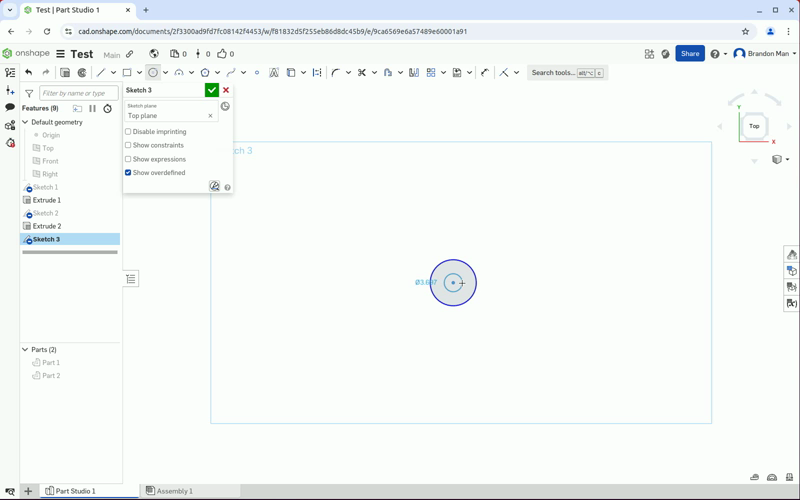
click(462, 282)
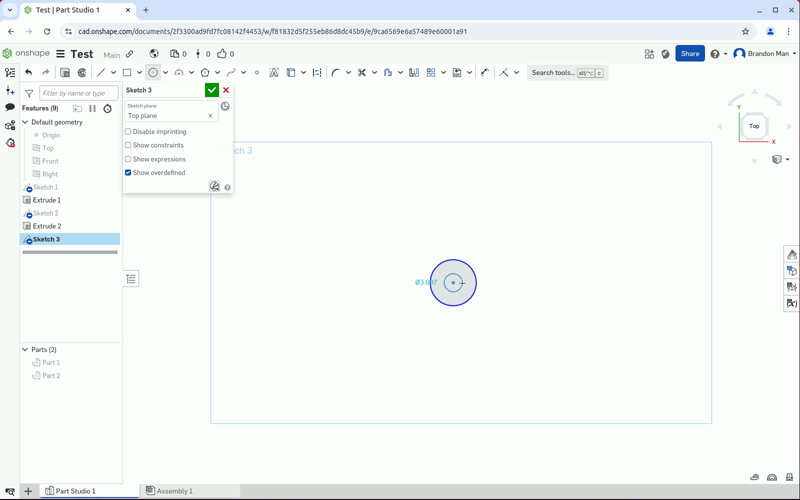
key(esc)
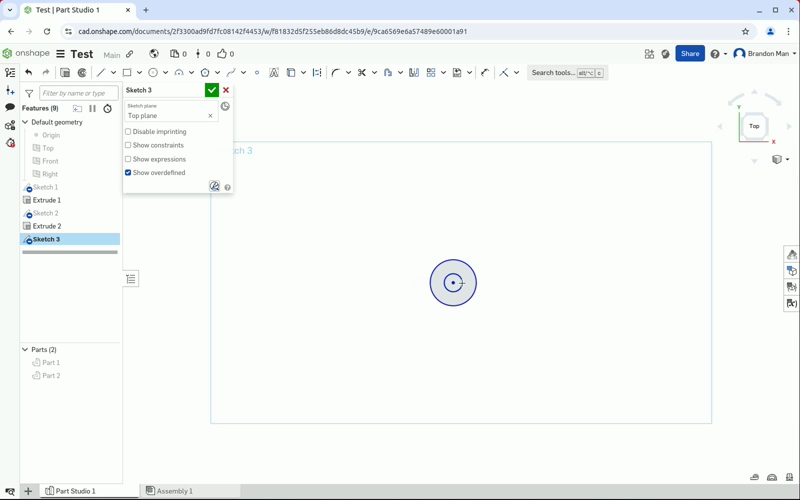
mouse_move(441, 295)
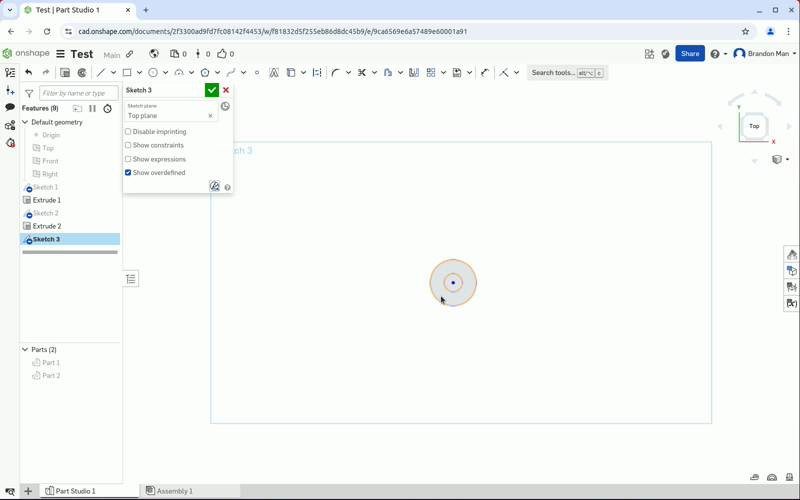
scroll(6)
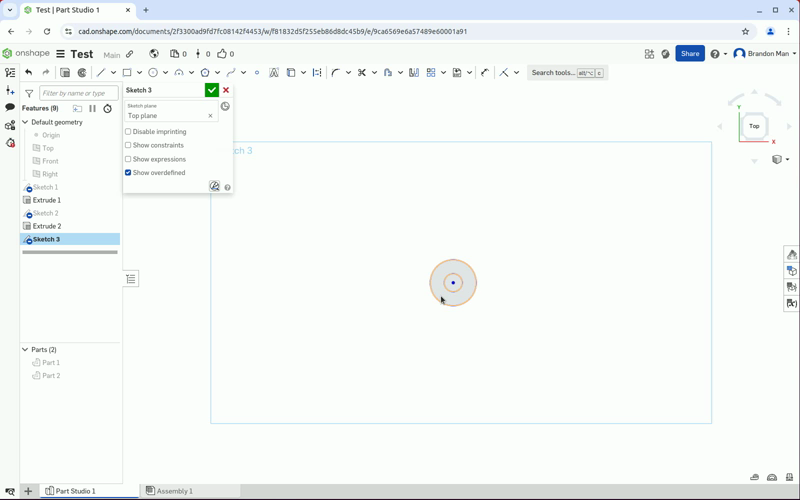
scroll(6)
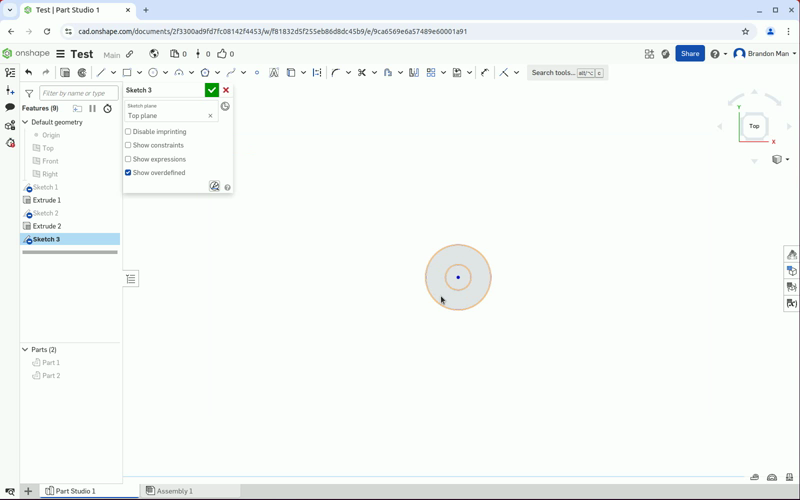
scroll(6)
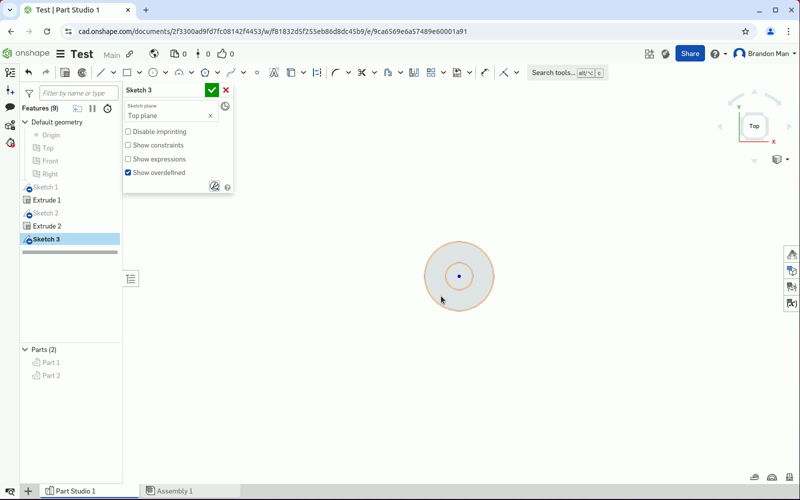
scroll(6)
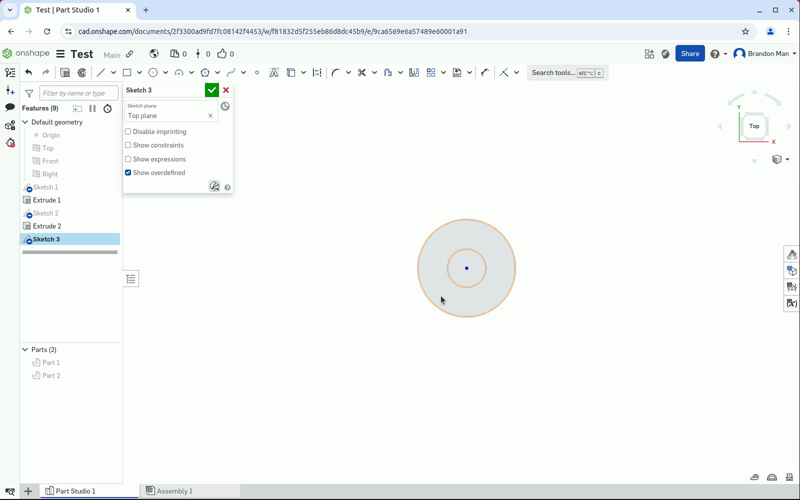
scroll(6)
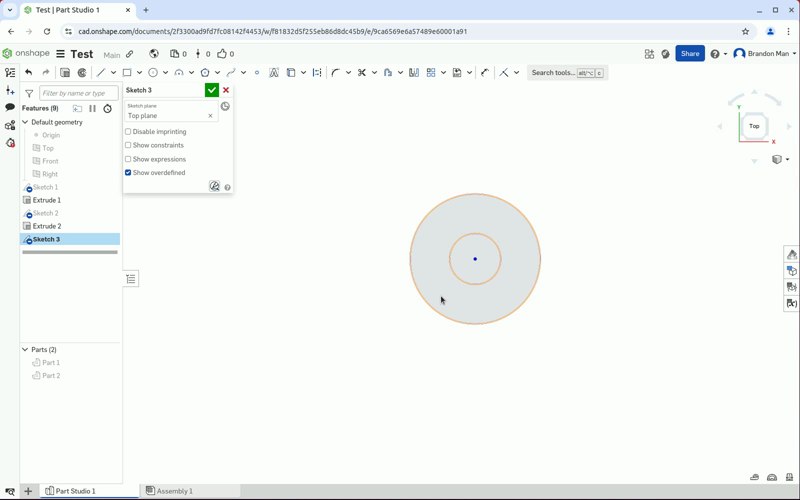
scroll(6)
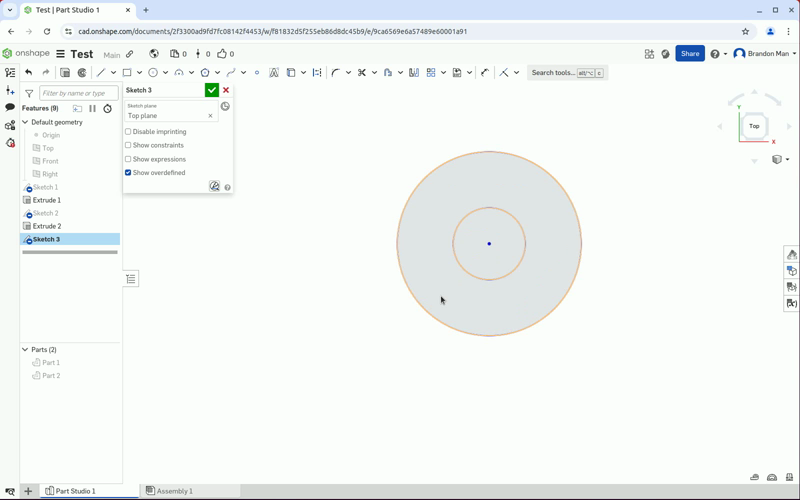
scroll(6)
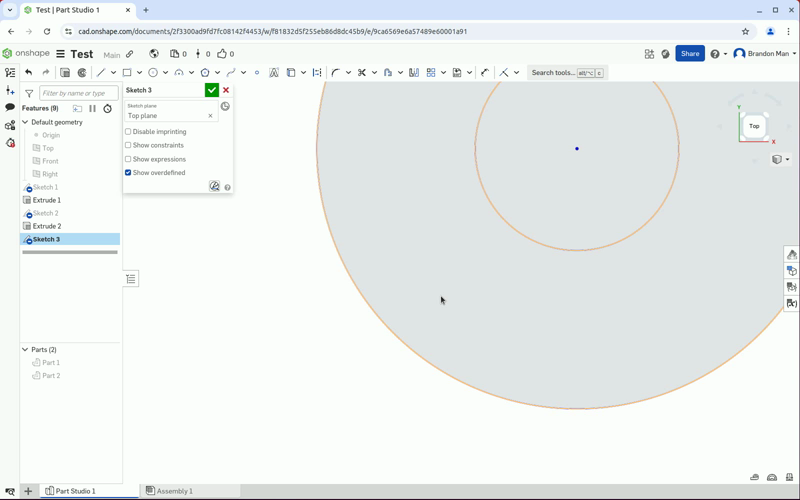
click(441, 295)
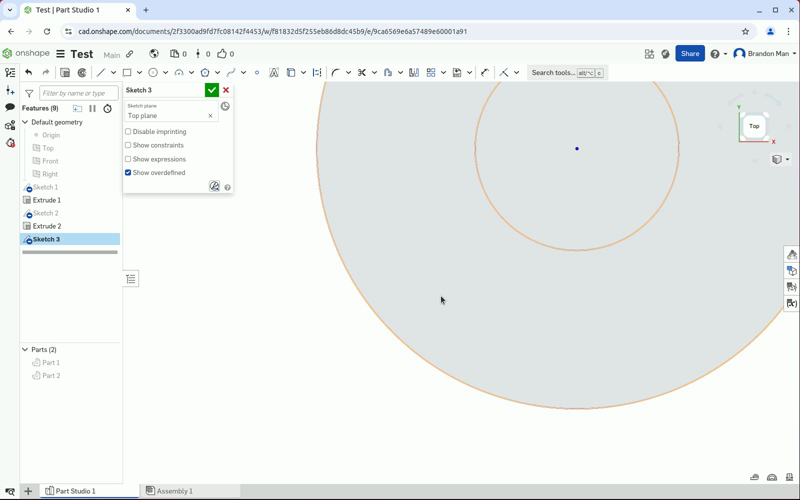
scroll(-6)
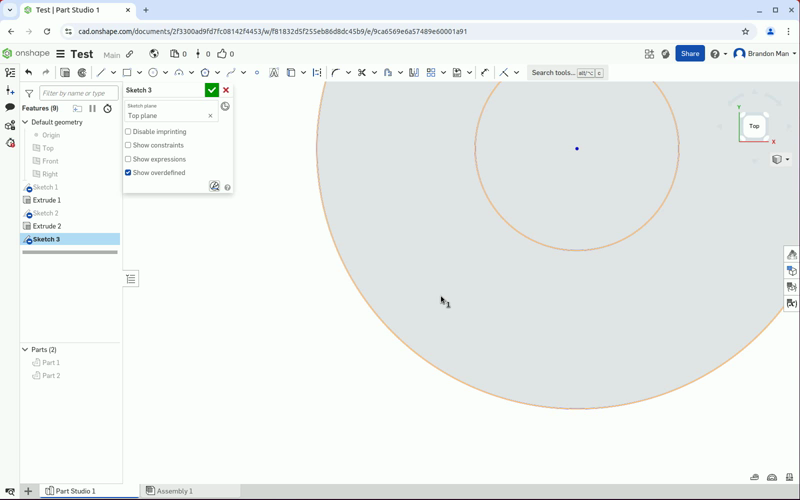
scroll(-6)
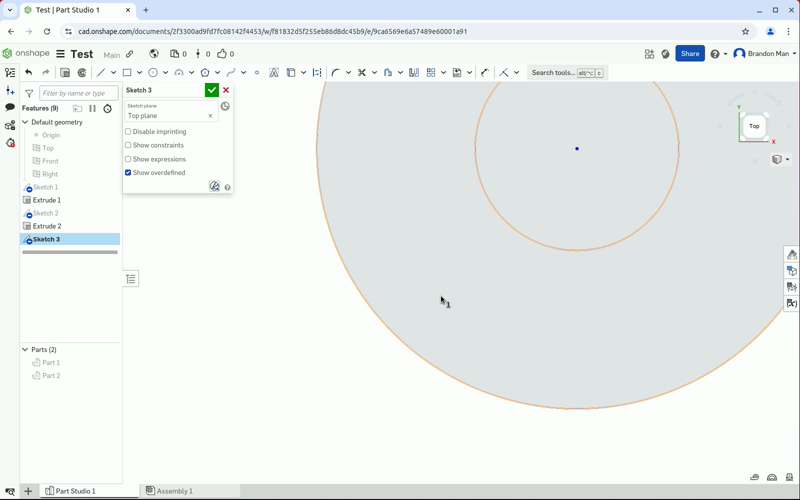
scroll(-6)
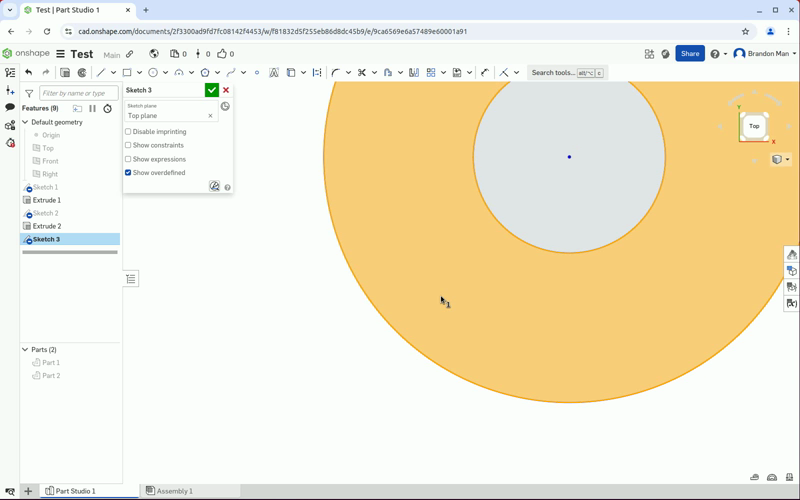
scroll(-6)
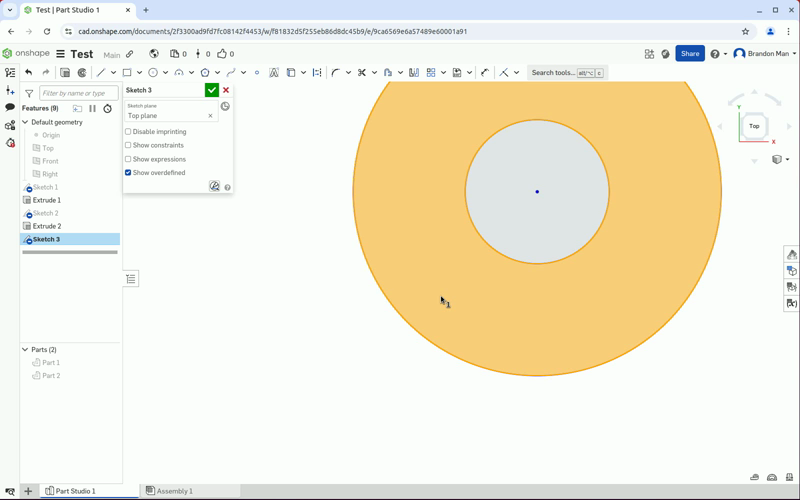
scroll(-6)
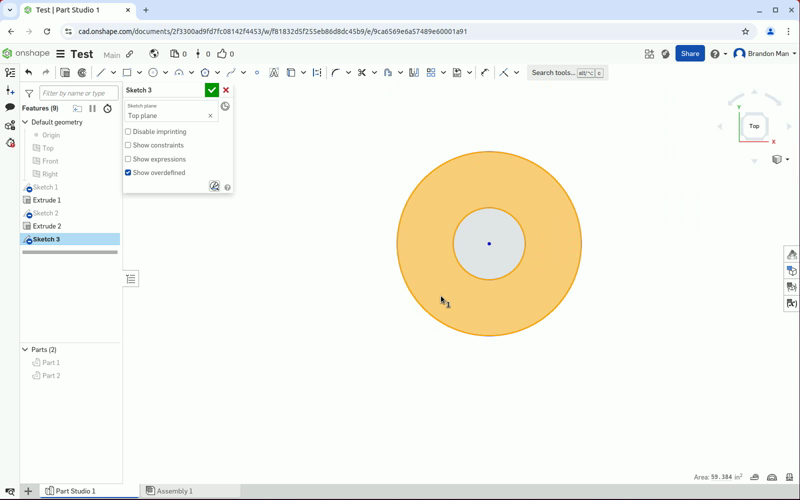
scroll(-6)
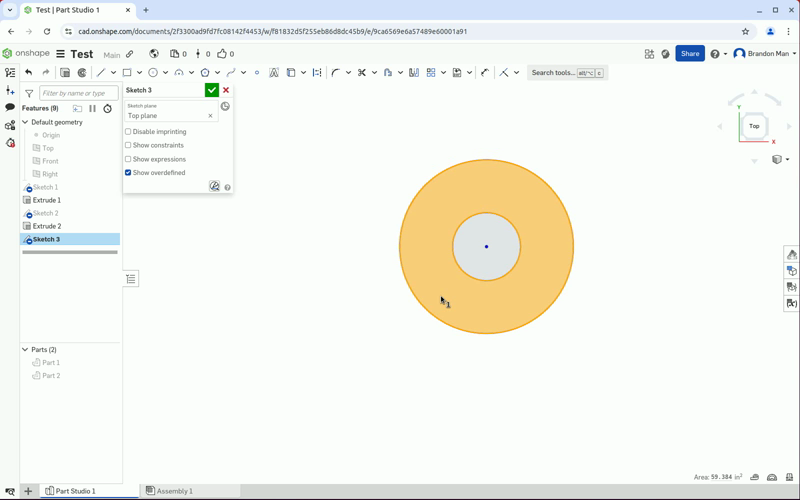
scroll(-6)
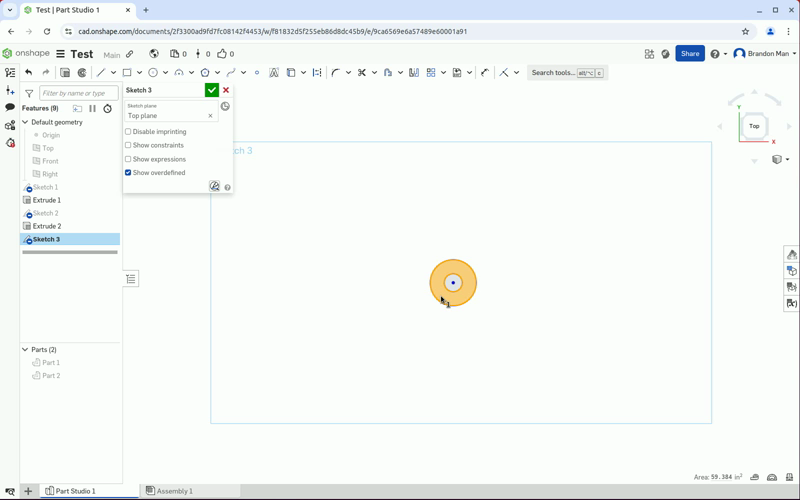
mouse_move(73, 352)
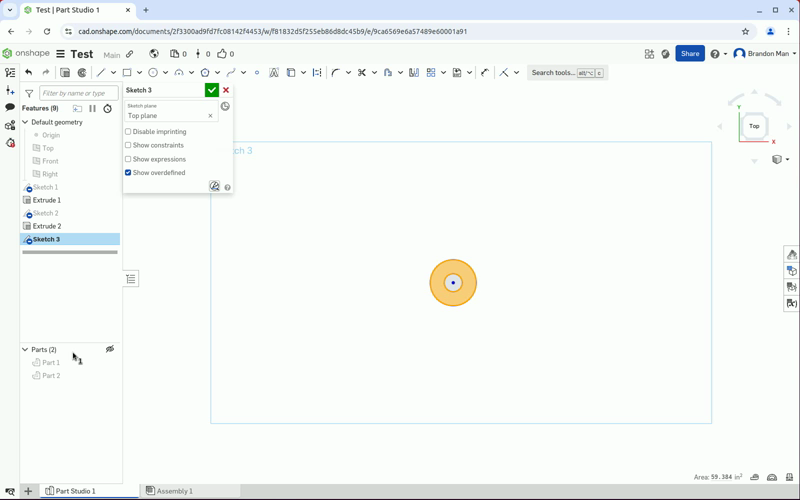
key(shift+y)
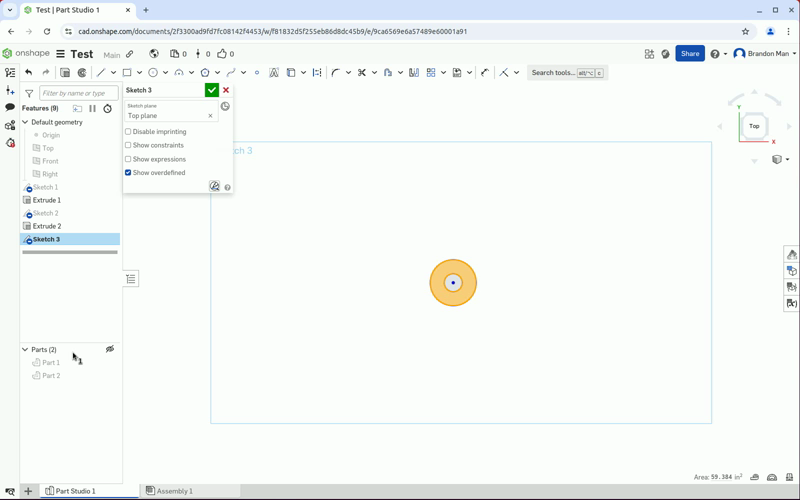
key(shift+e)
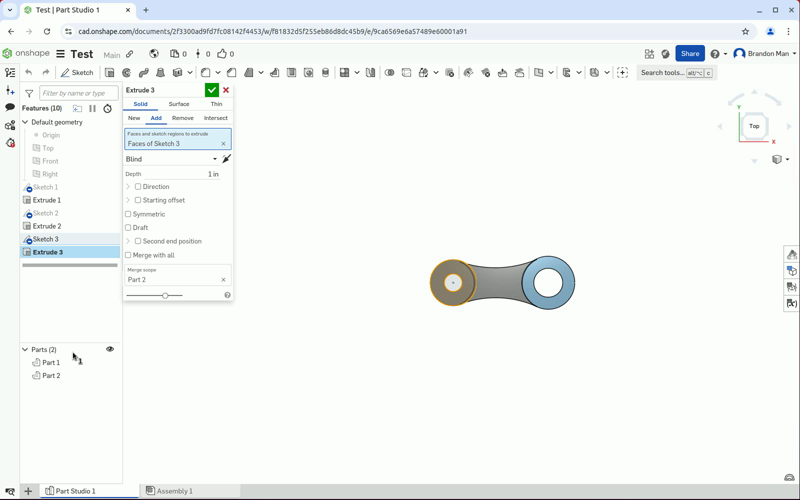
mouse_move(143, 106)
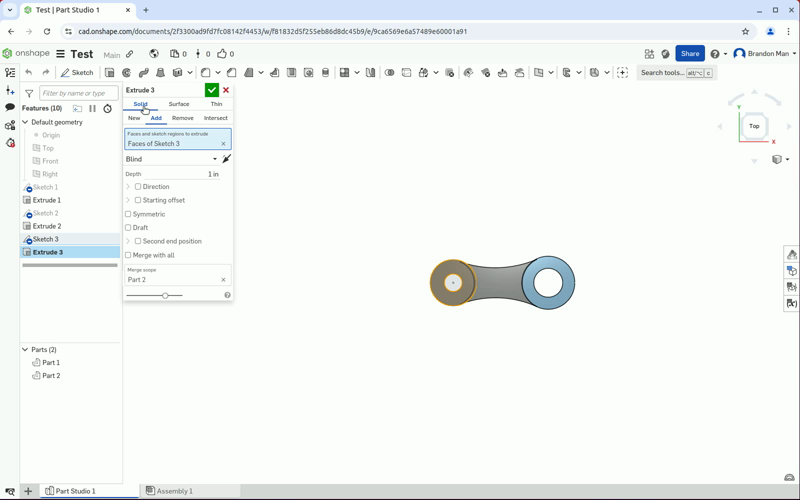
click(143, 106)
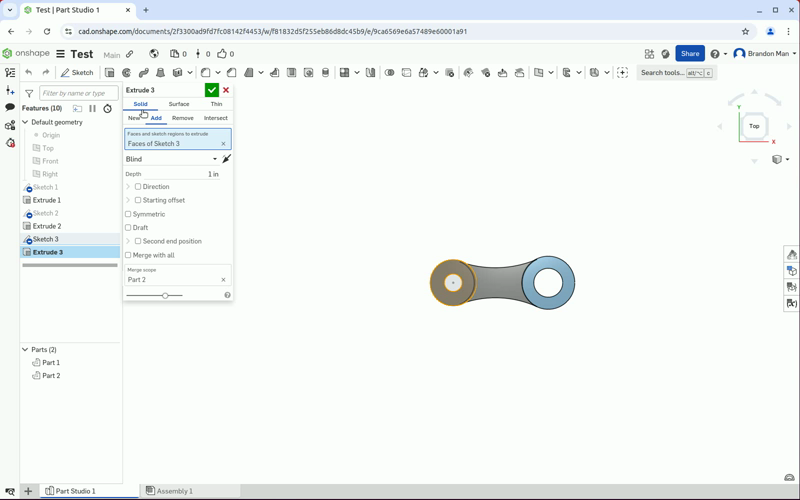
mouse_move(137, 120)
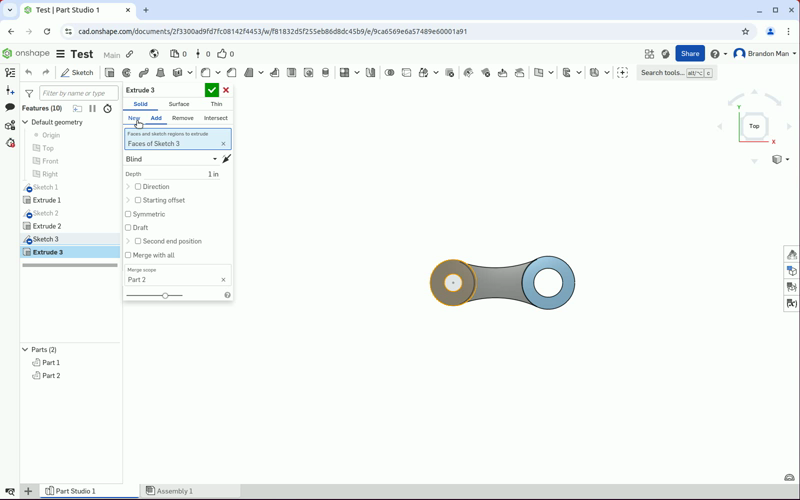
click(137, 120)
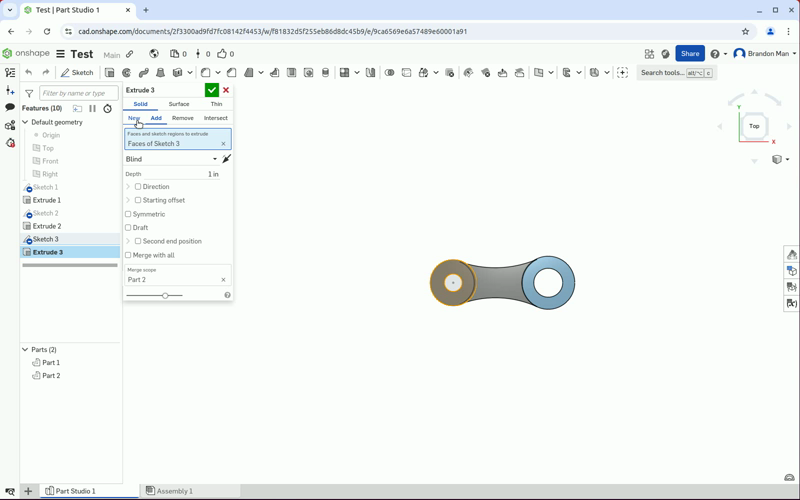
key(tab, 4)
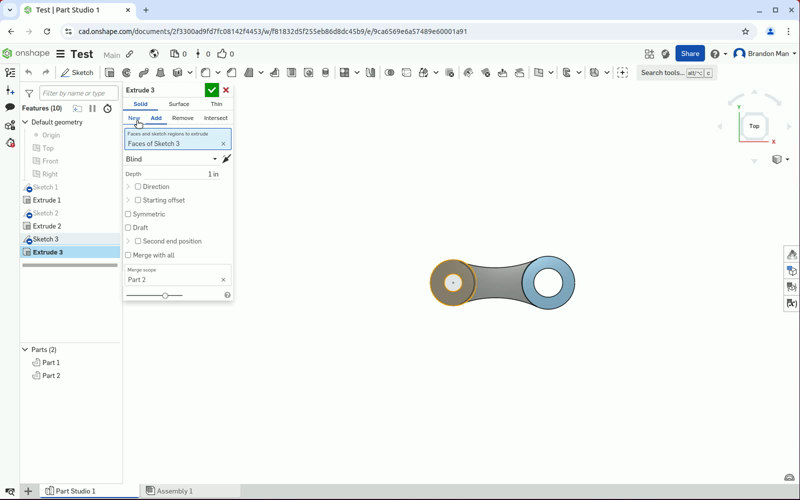
text(2.166)
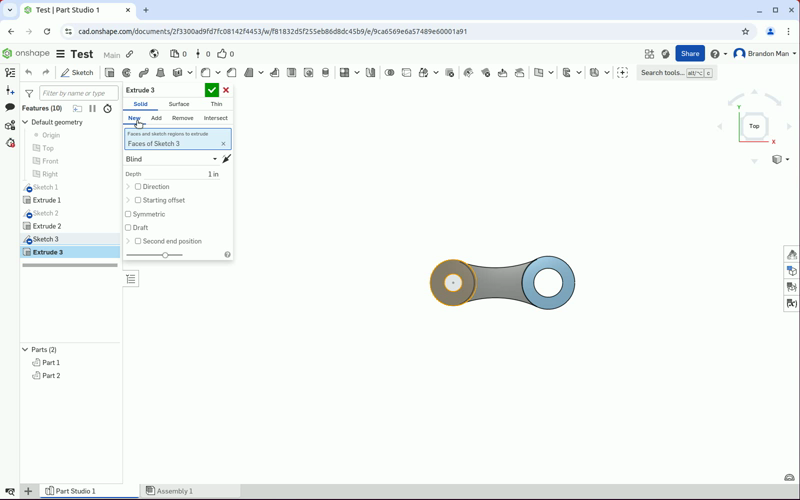
key(enter)
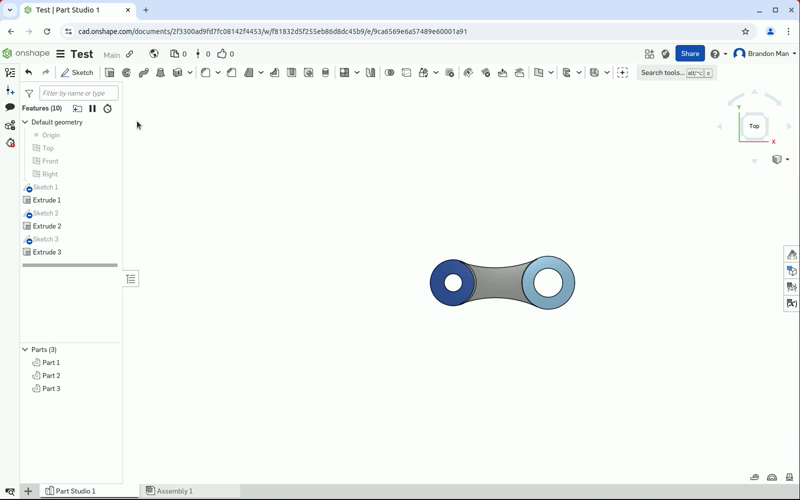
key(shift+h)
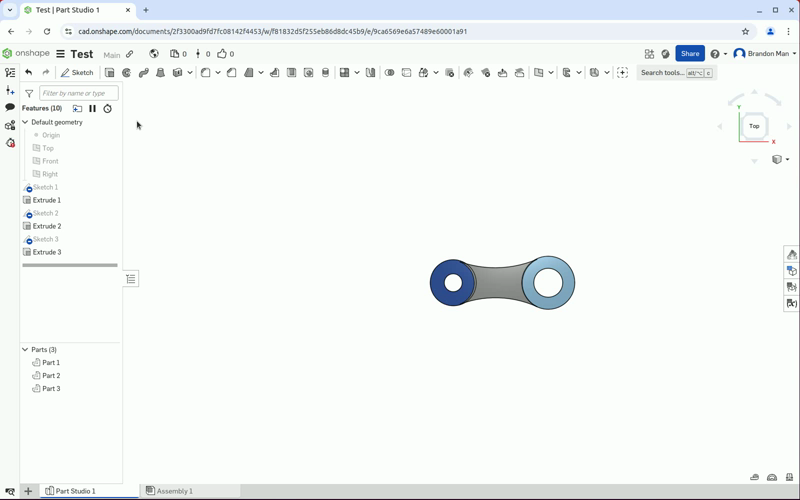
key(shift+h)
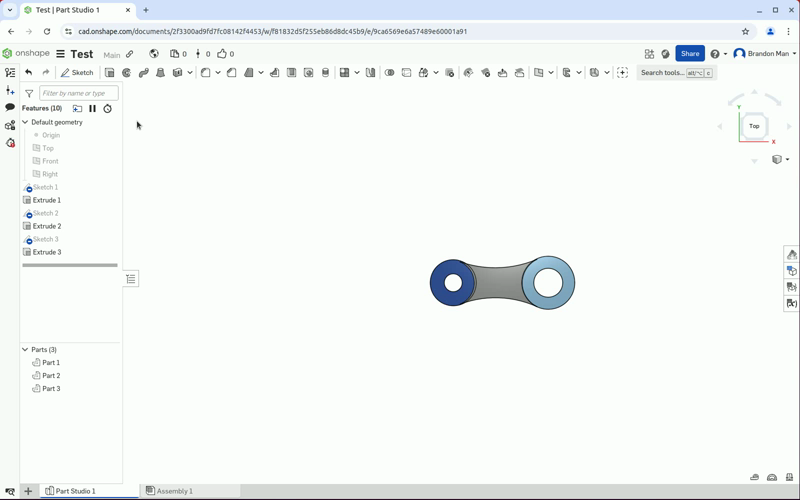
key(shift+7)
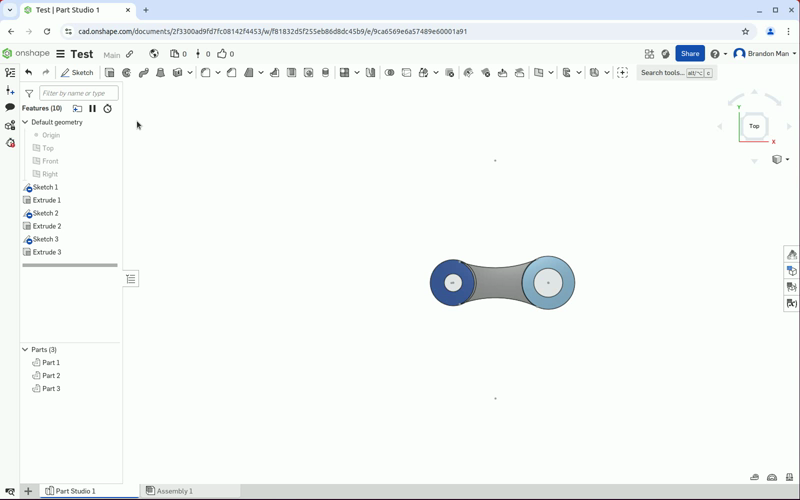
key(up, 3)
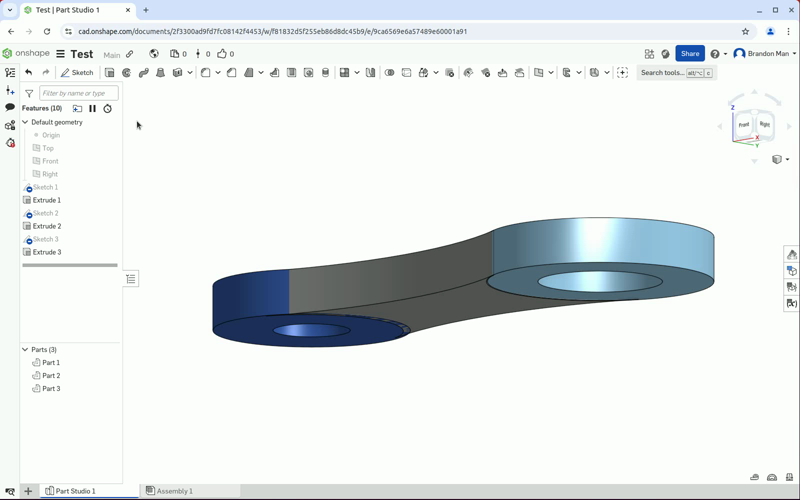
key(left, 3)
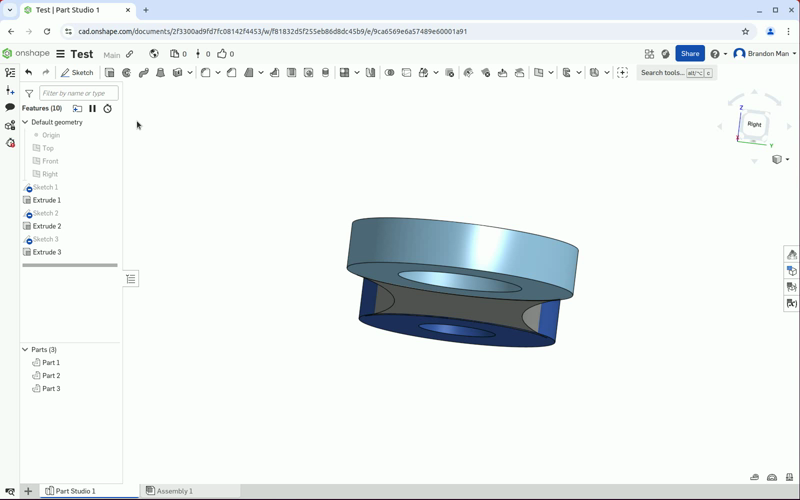
key(right, 3)
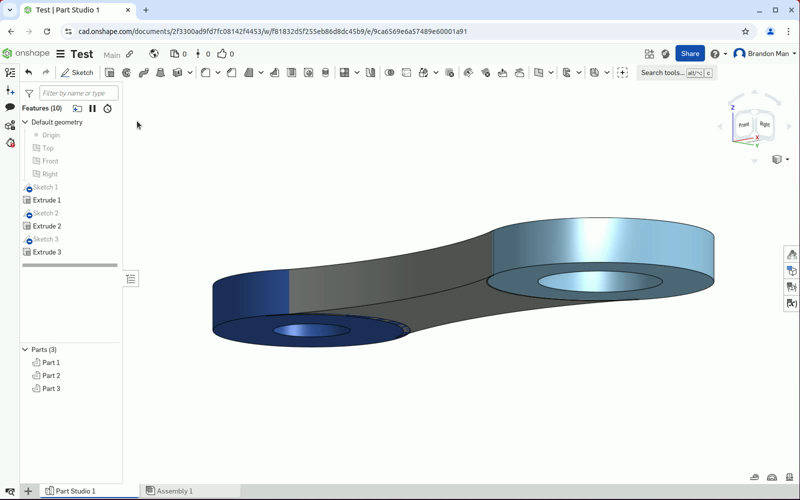
key(down, 3)
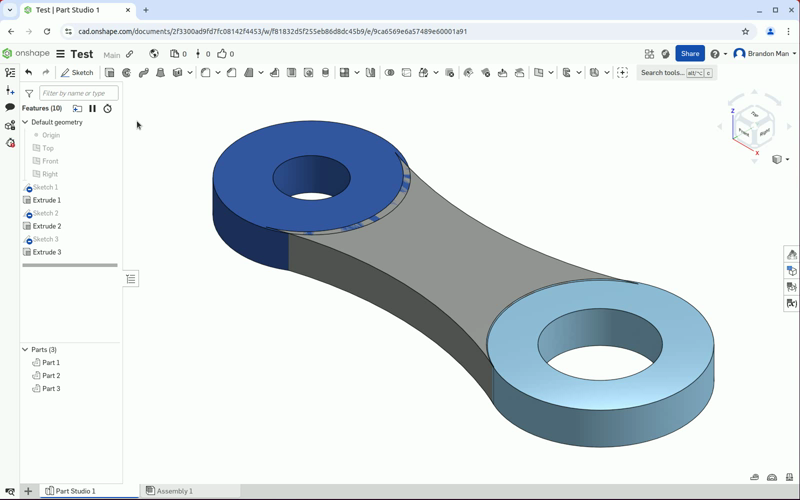
mouse_move(73, 189)
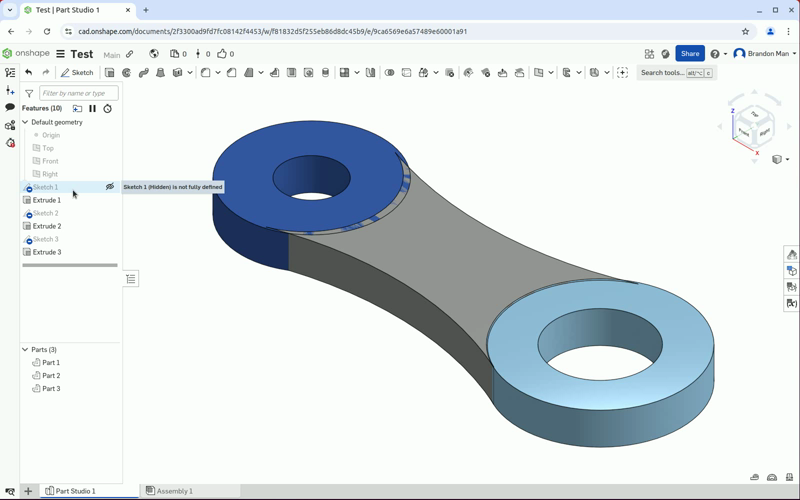
click(73, 189)